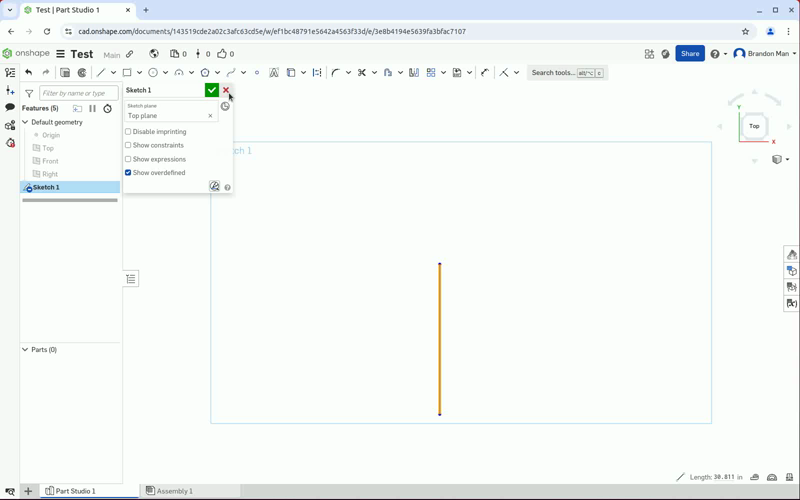
key(shift+h)
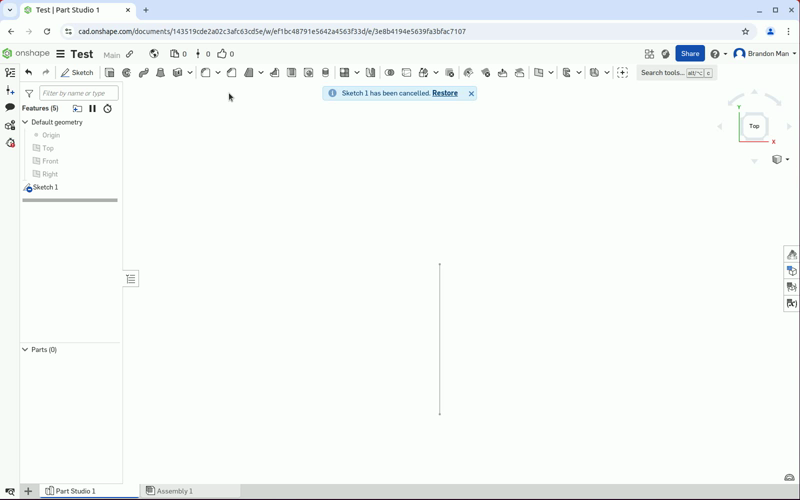
mouse_move(73, 352)
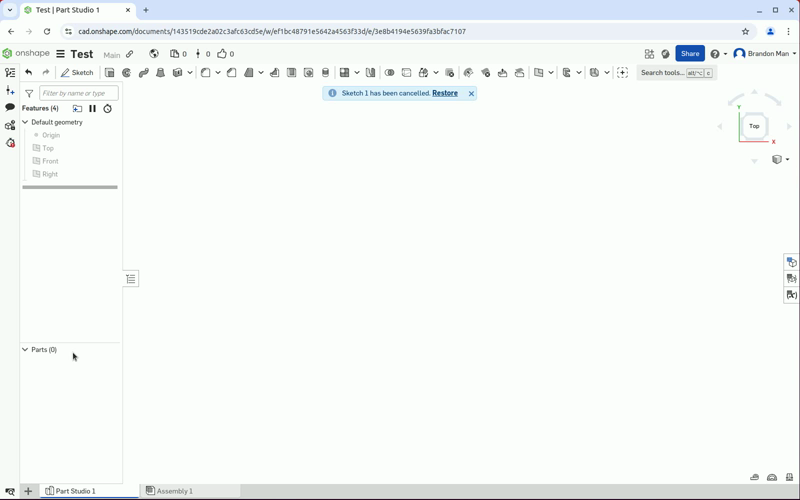
key(y)
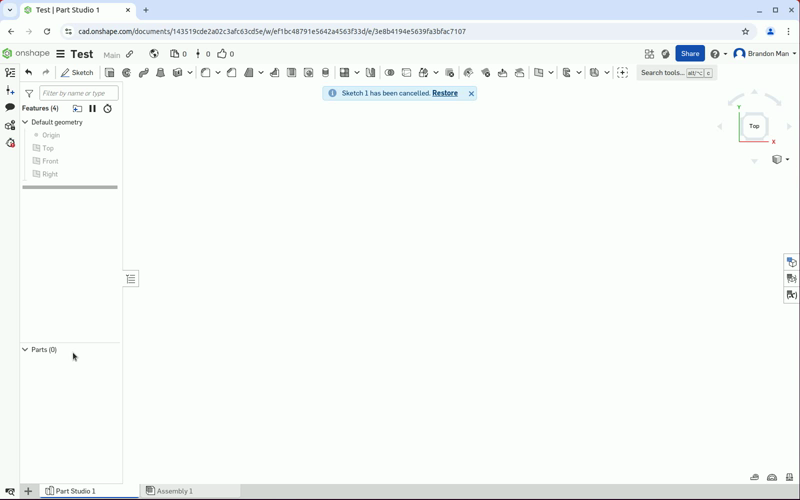
key(shift+p)
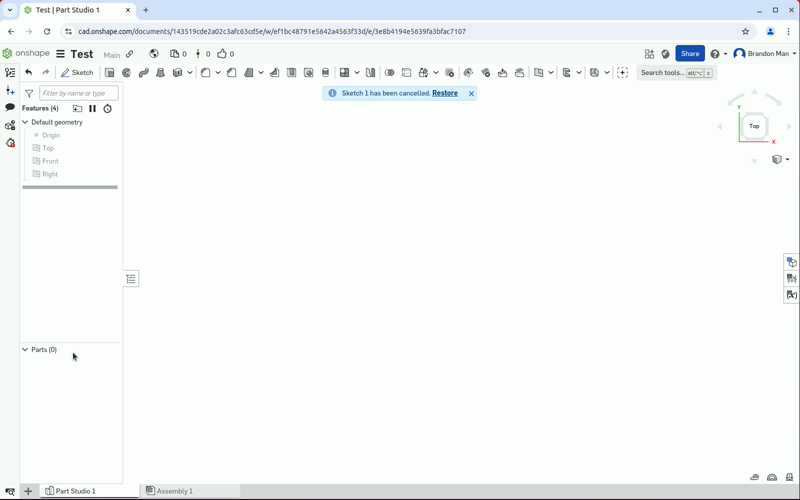
key(space)
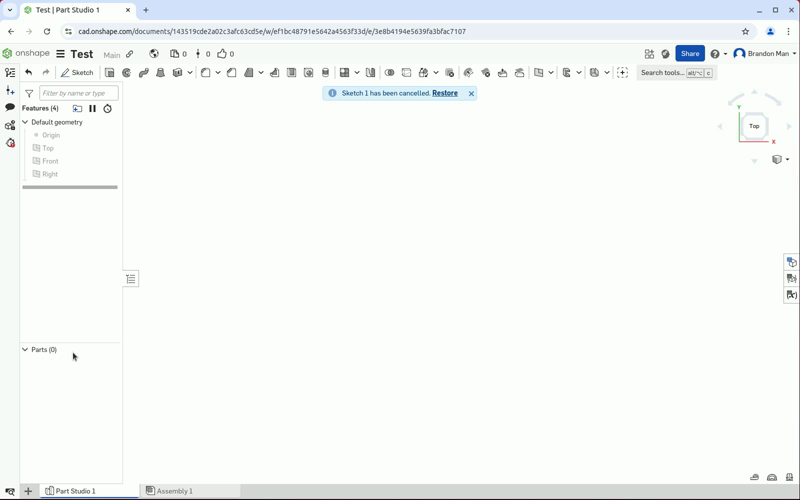
key_down(shift)
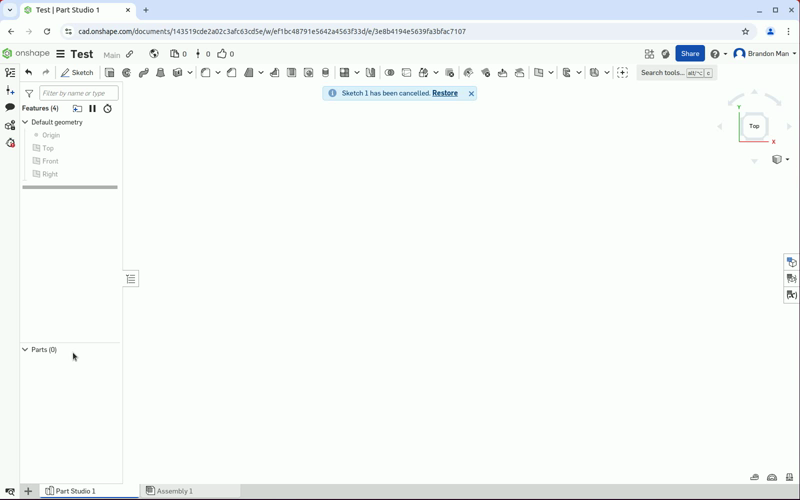
key(up)
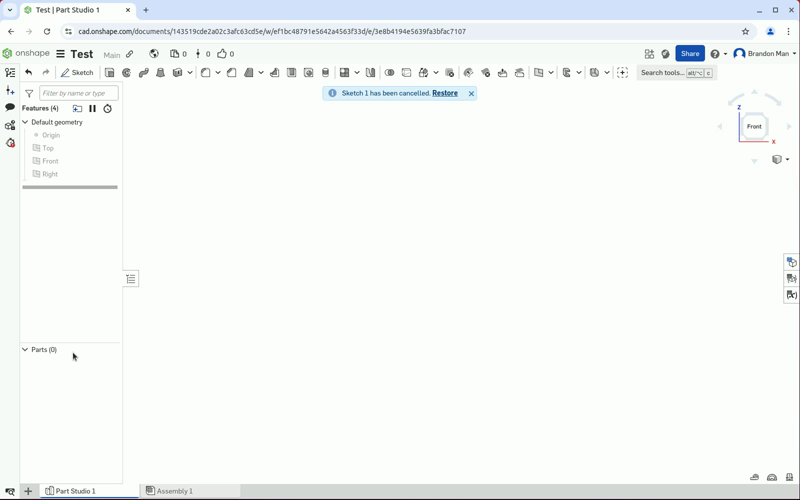
key_up(shift)
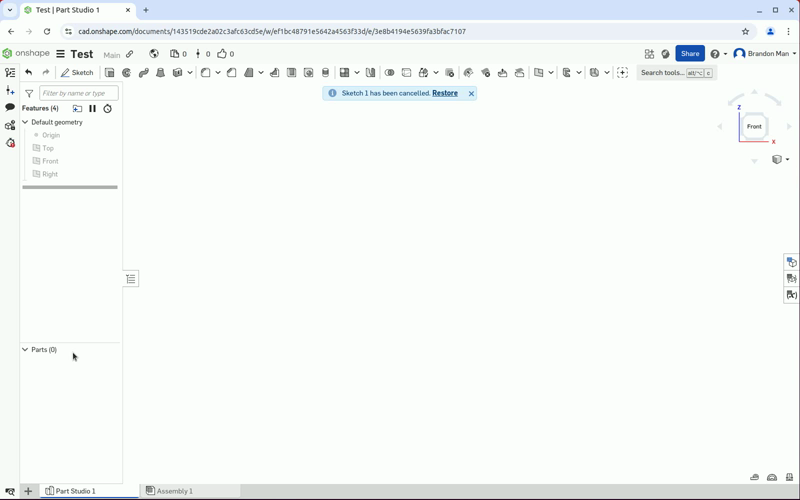
mouse_move(73, 352)
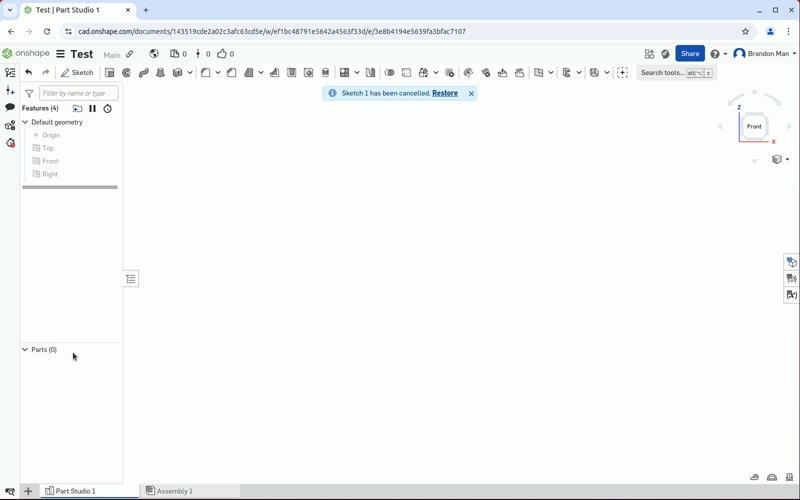
key(shift+y)
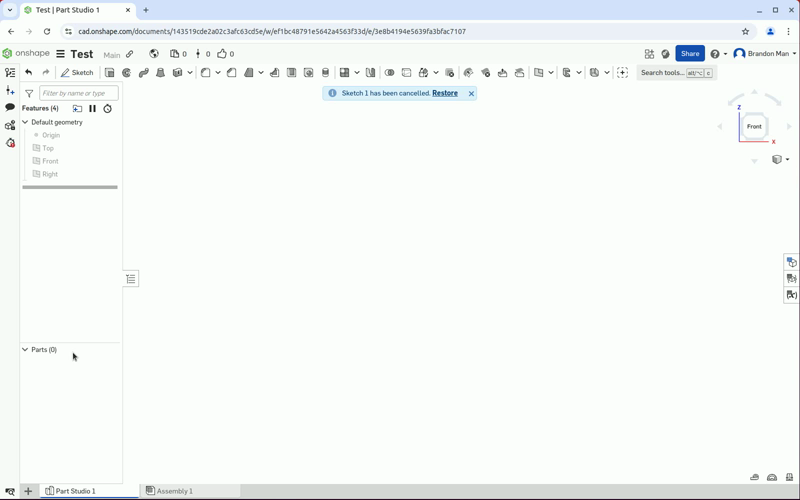
key(shift+s)
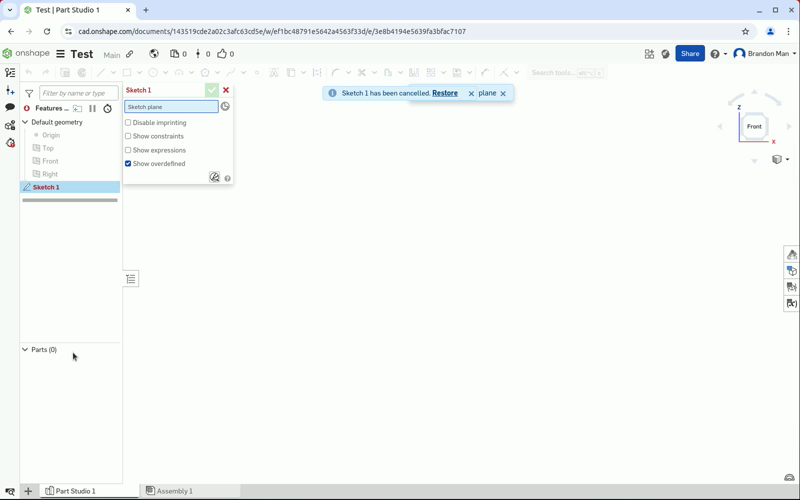
mouse_move(73, 163)
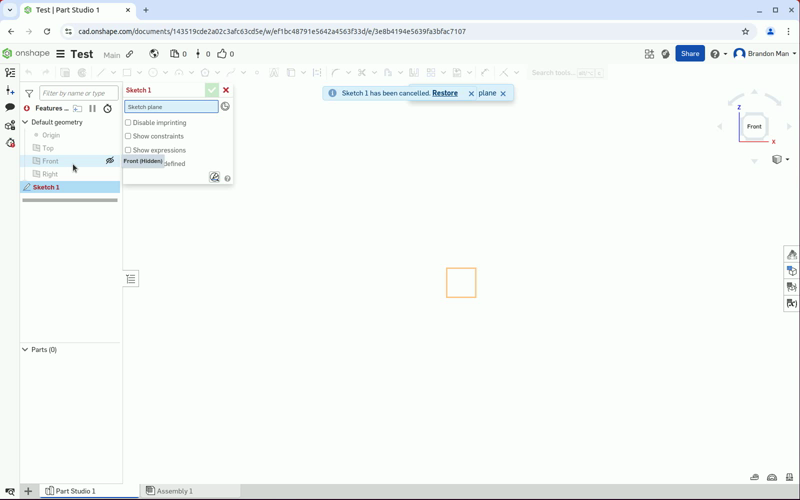
click(73, 163)
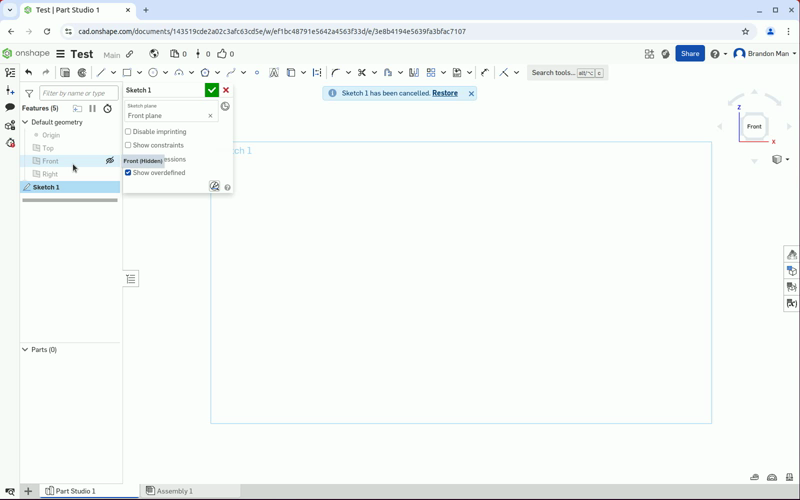
mouse_move(73, 352)
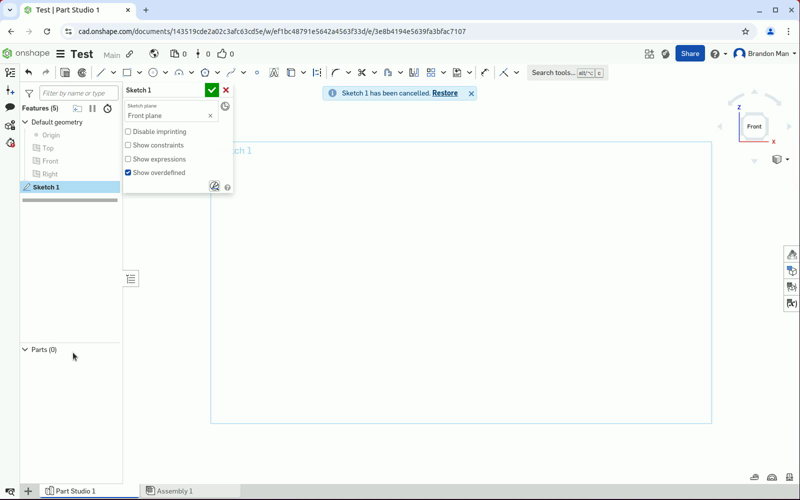
key(y)
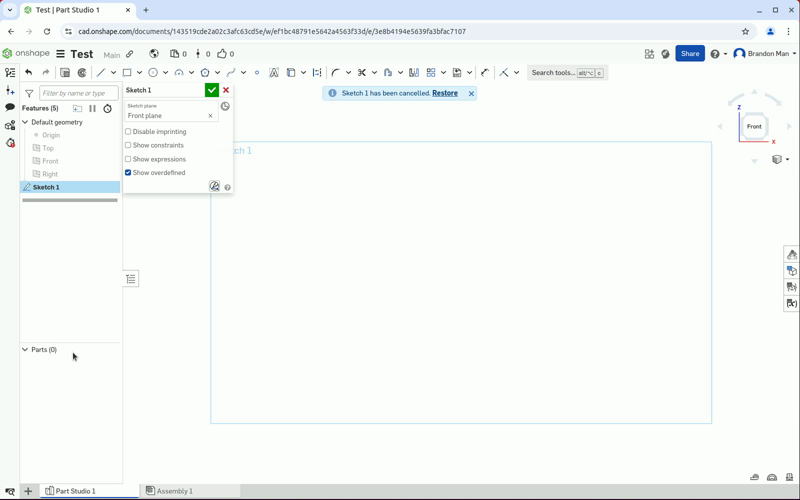
key(l)
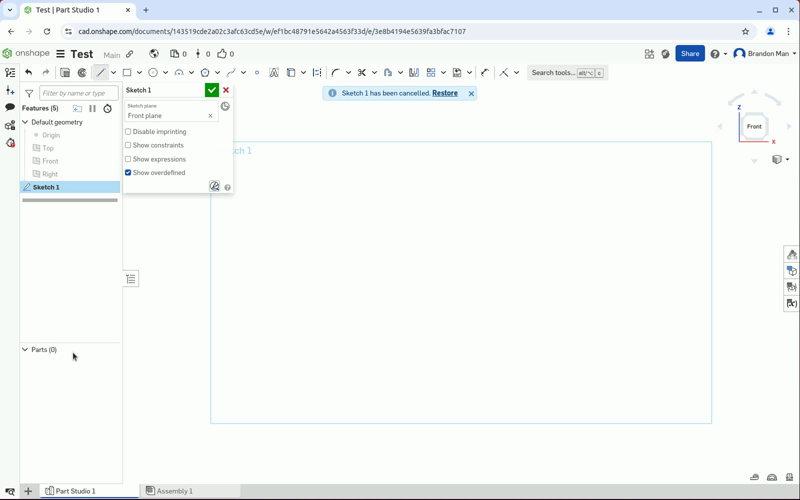
key_down(shift)
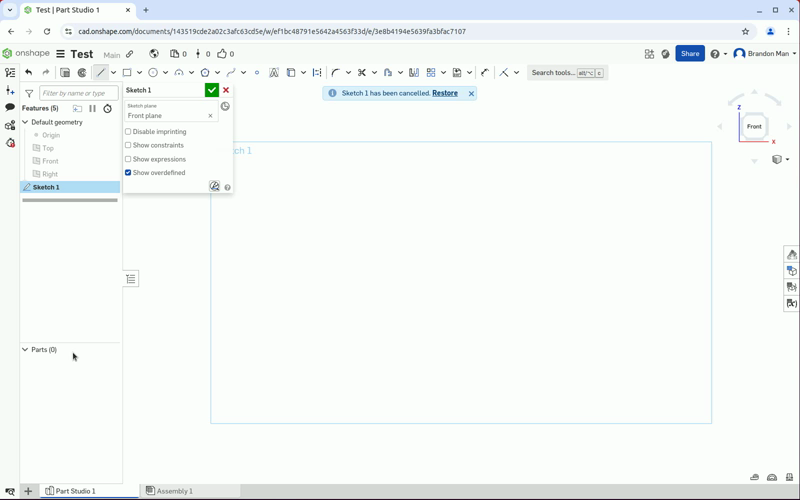
mouse_move(348, 271)
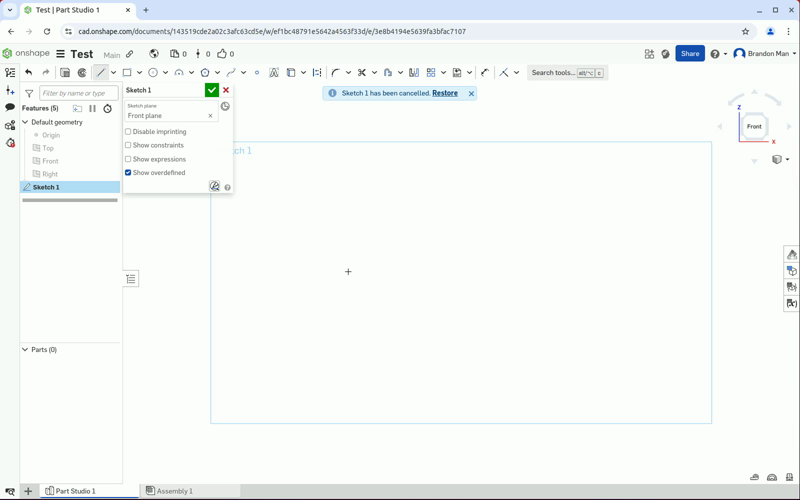
click(348, 271)
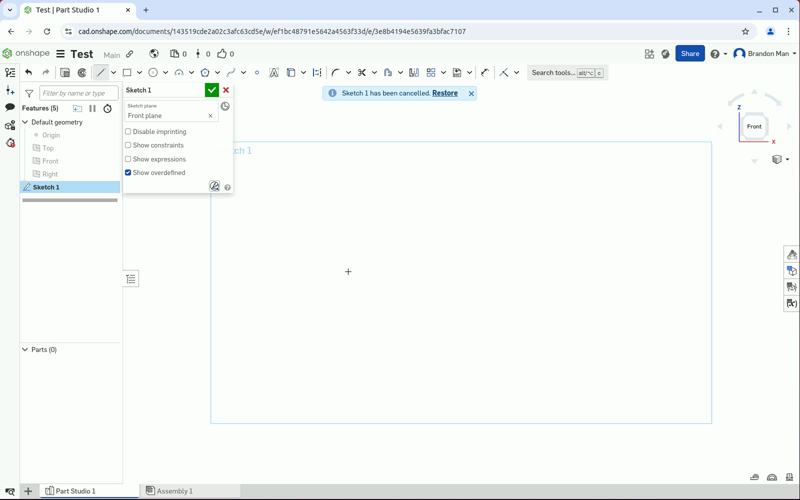
key_up(shift)
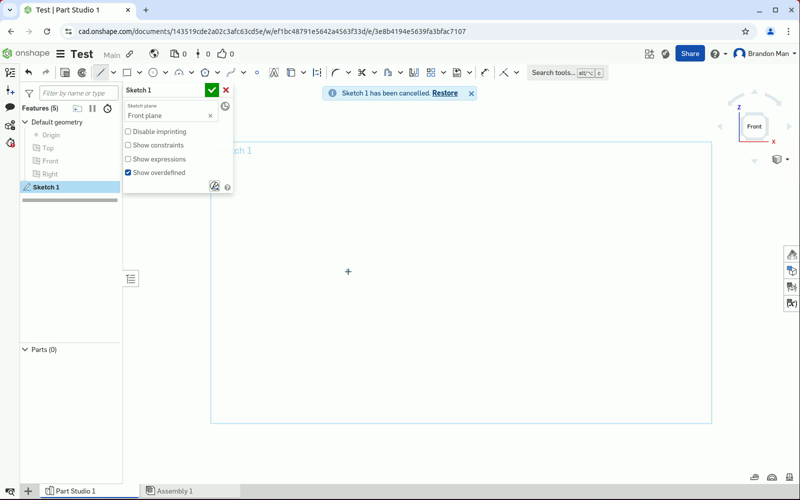
key_down(shift)
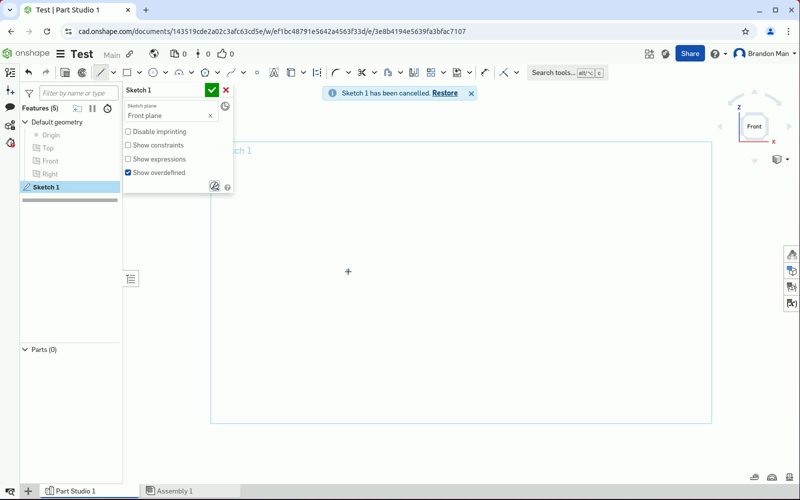
mouse_move(429, 271)
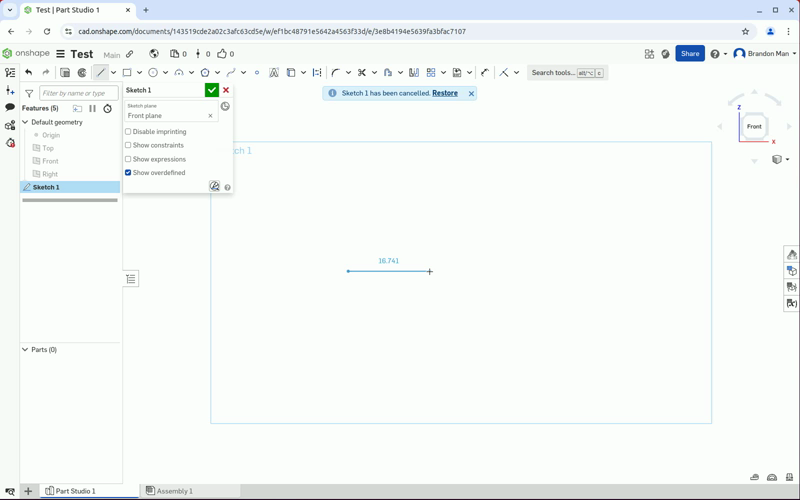
click(429, 271)
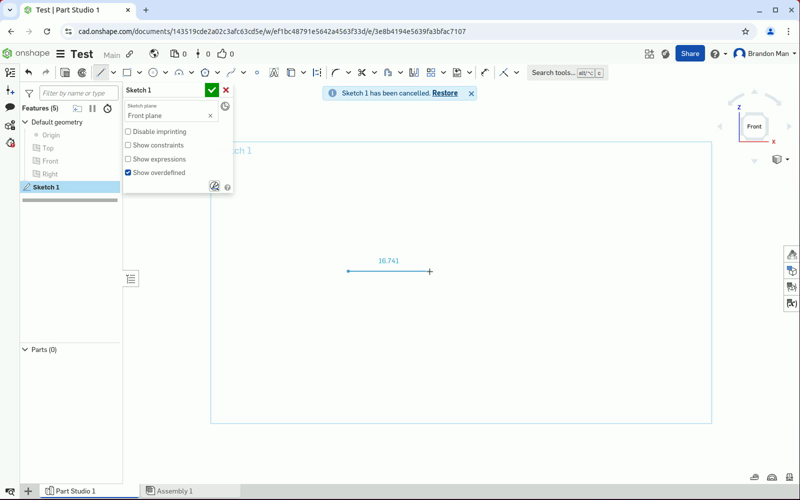
key_up(shift)
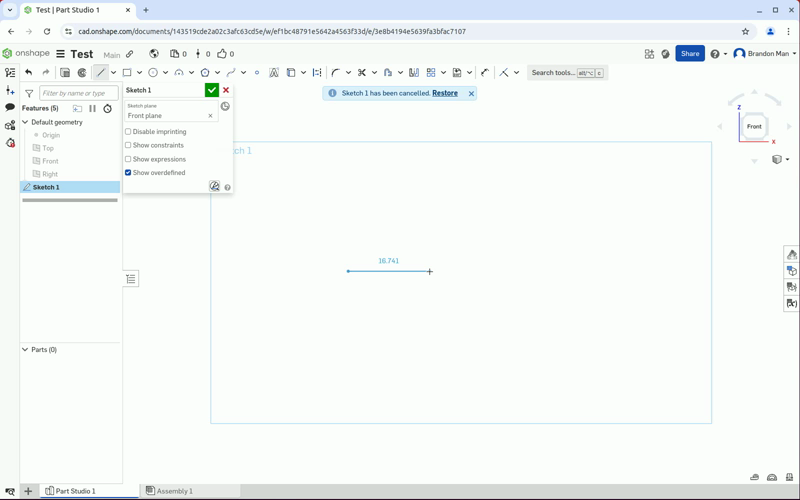
key_down(shift)
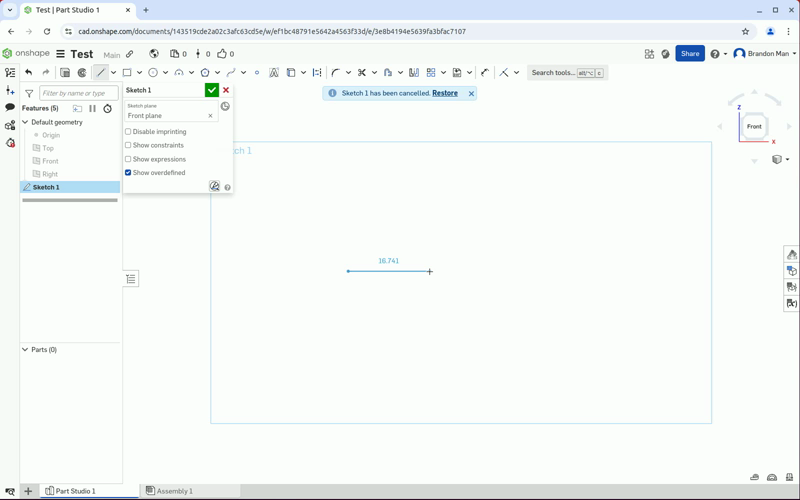
mouse_move(429, 210)
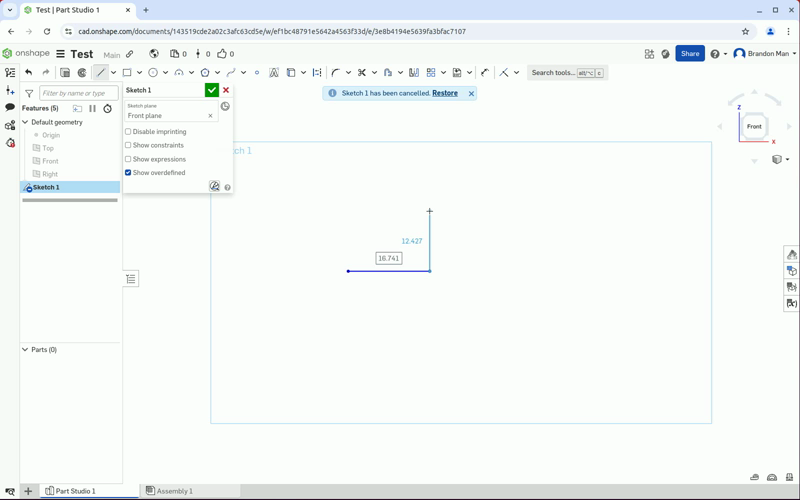
click(429, 210)
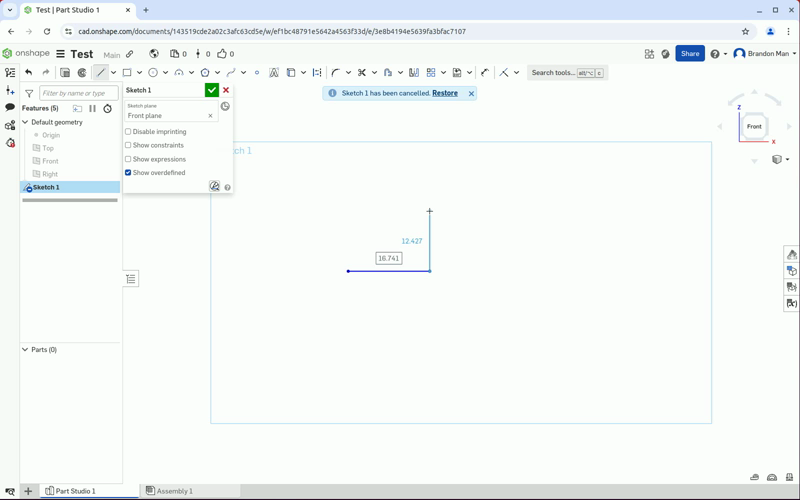
key_up(shift)
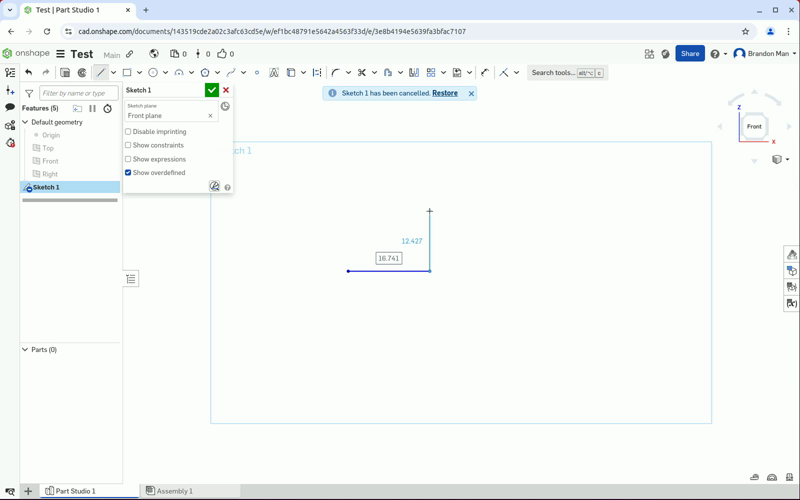
key_down(shift)
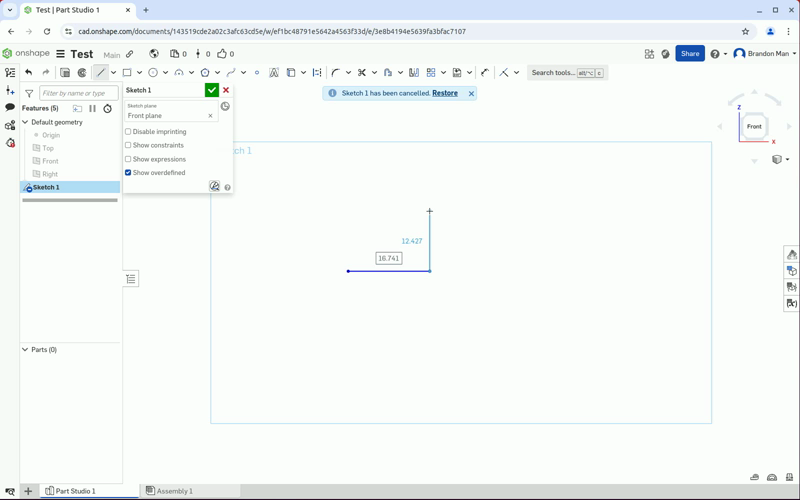
mouse_move(348, 210)
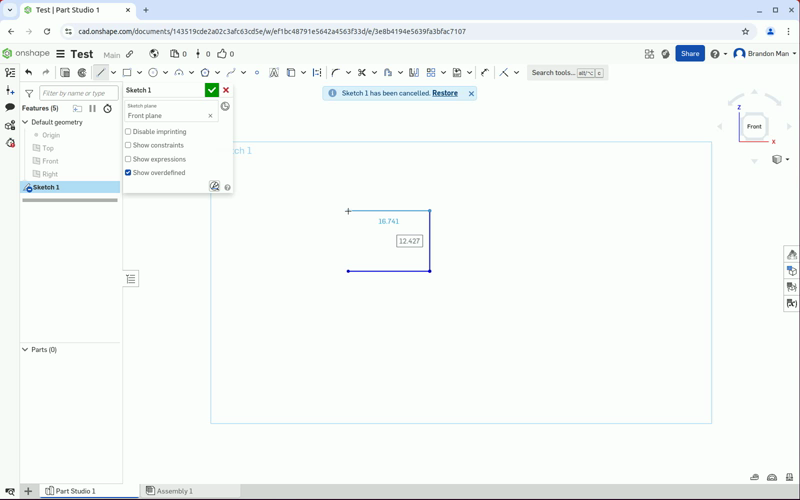
click(348, 210)
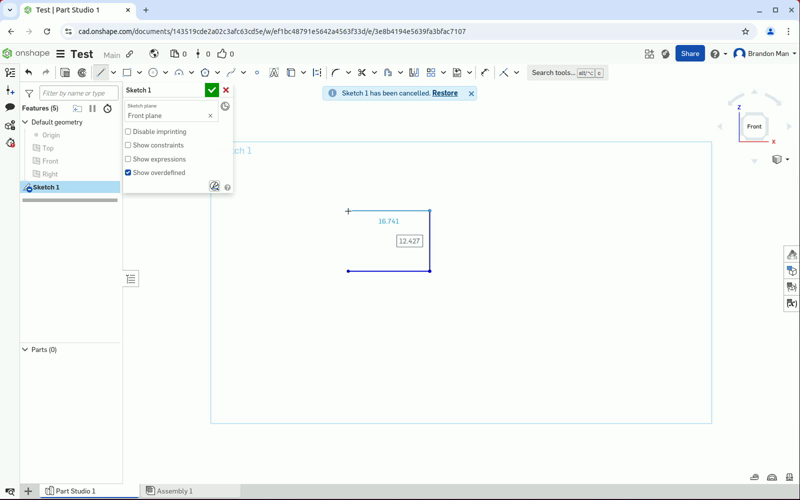
key_up(shift)
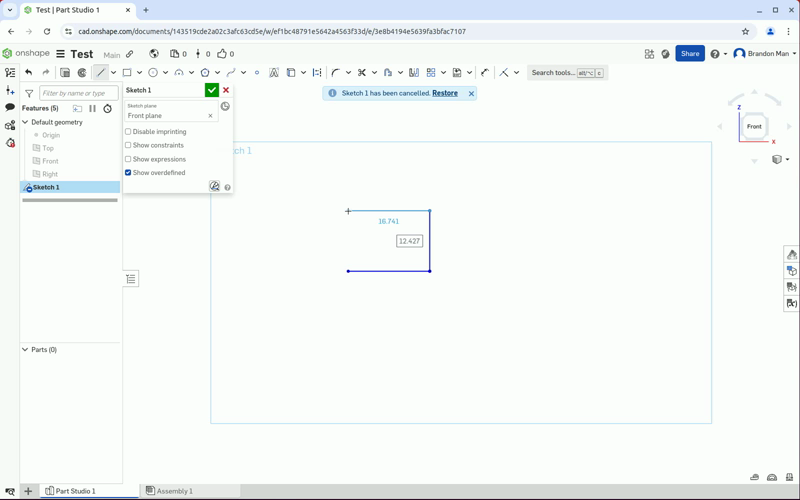
key_down(shift)
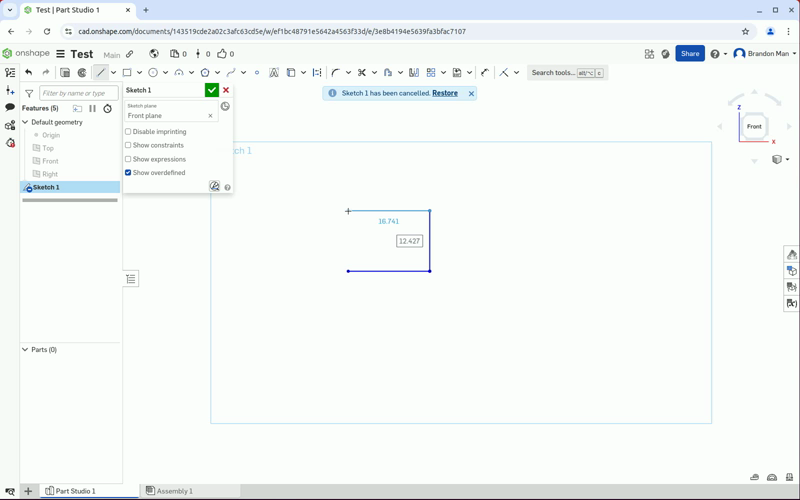
mouse_move(348, 271)
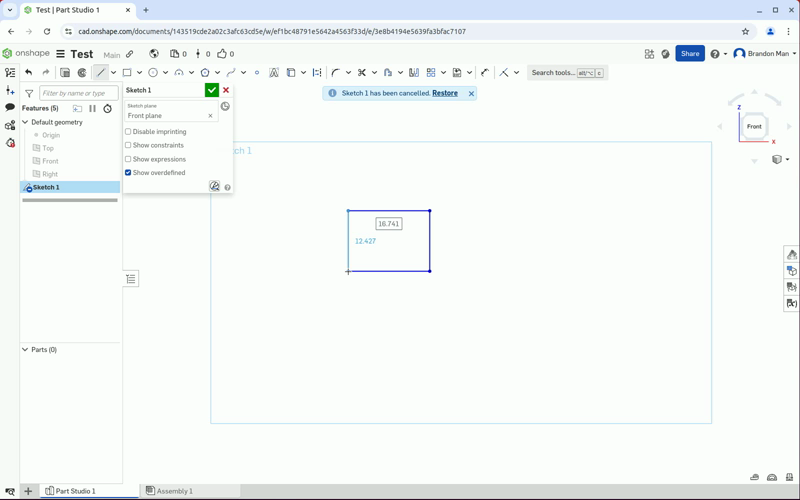
key_up(shift)
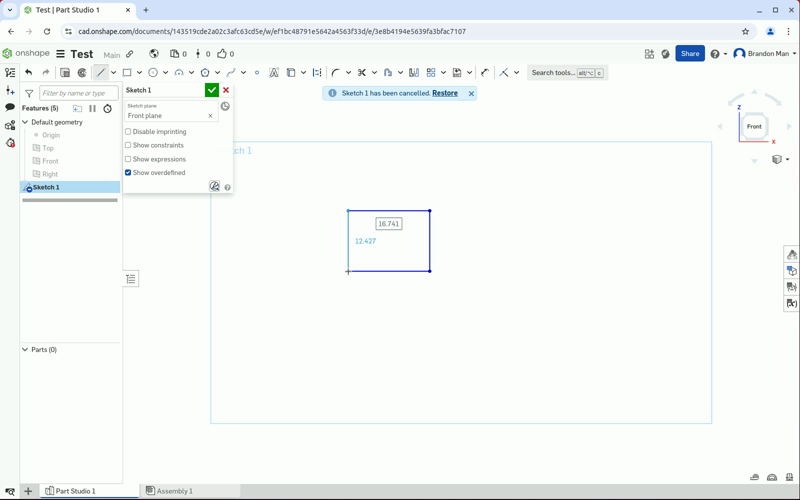
click(348, 271)
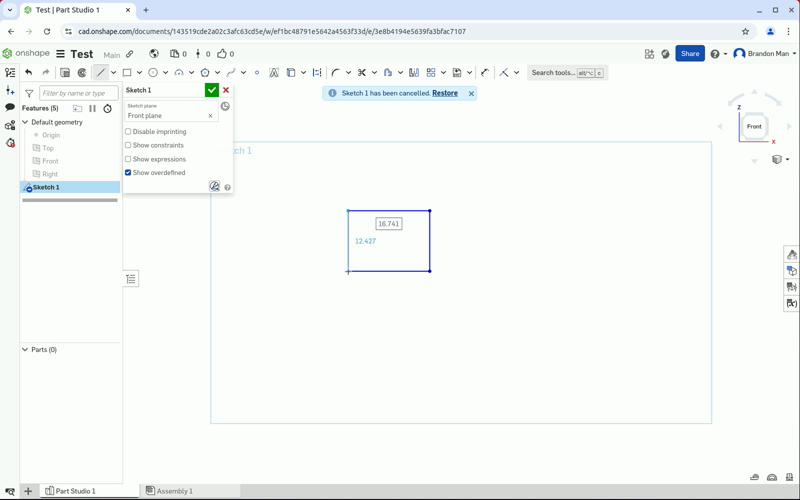
key(esc)
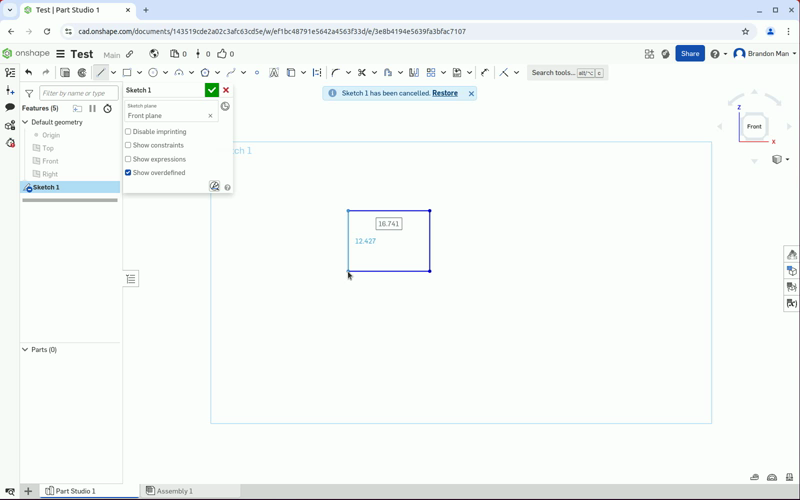
mouse_move(357, 256)
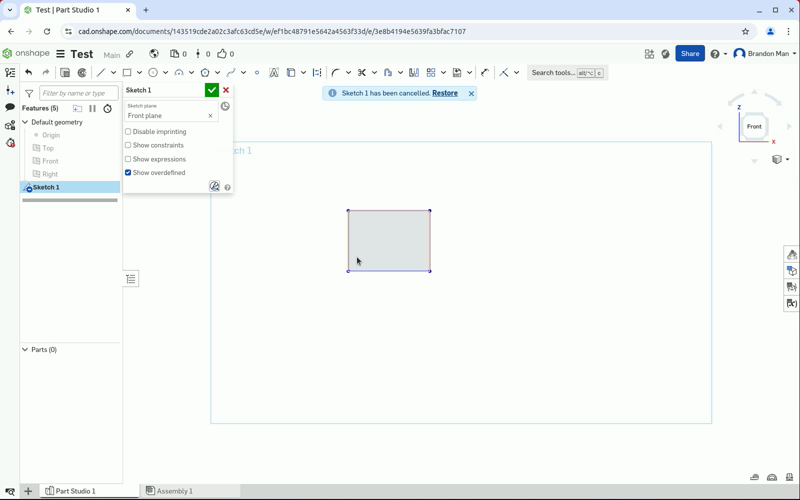
click(357, 256)
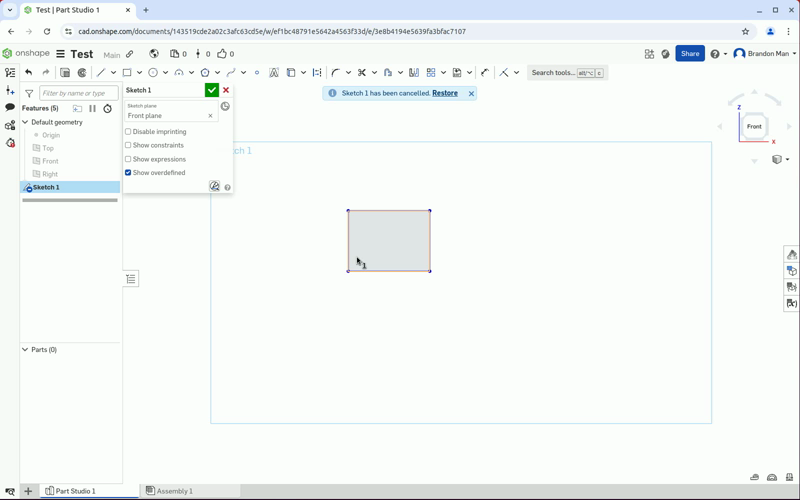
mouse_move(73, 352)
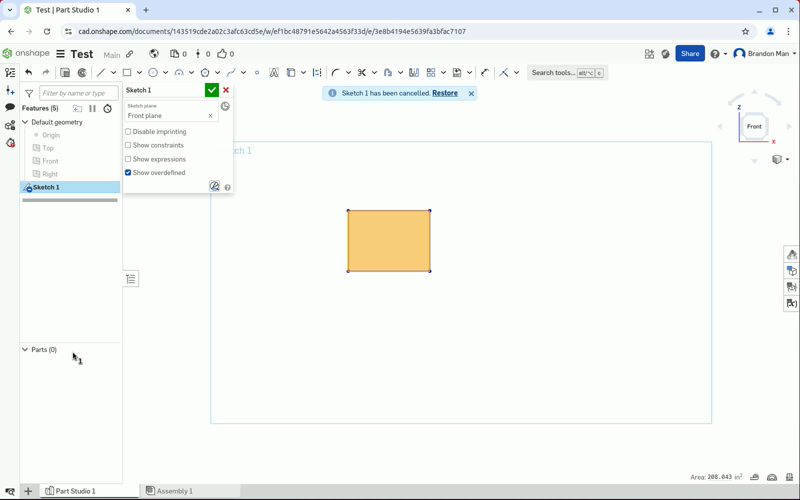
key(shift+y)
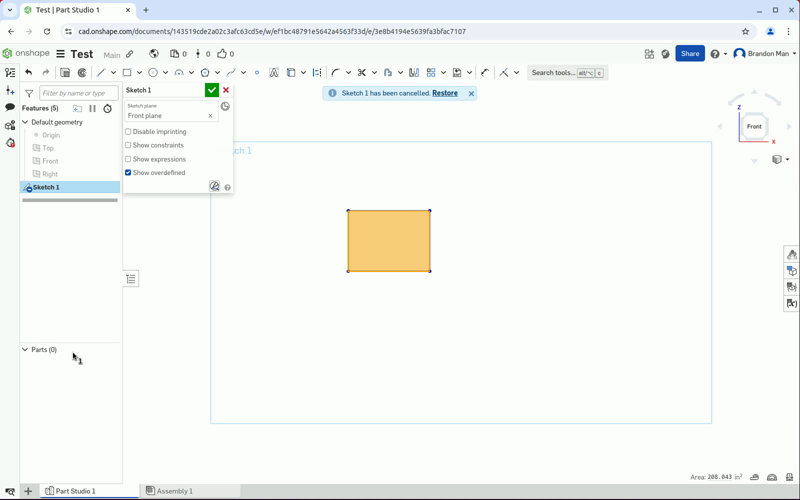
key(shift+e)
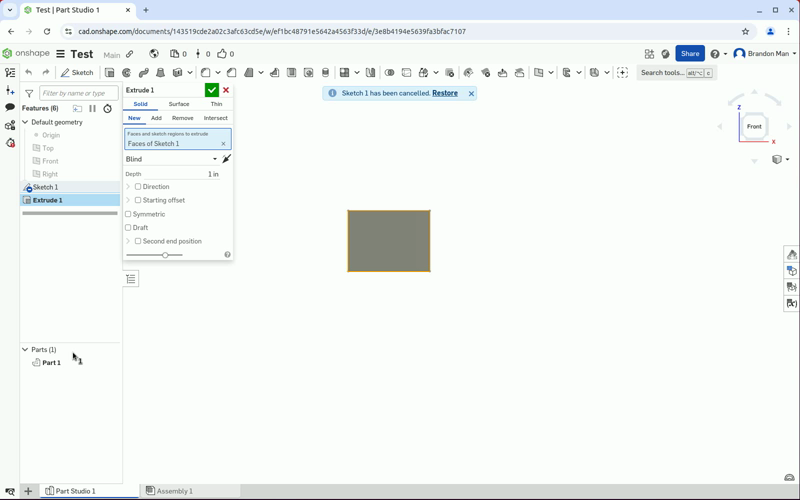
mouse_move(143, 106)
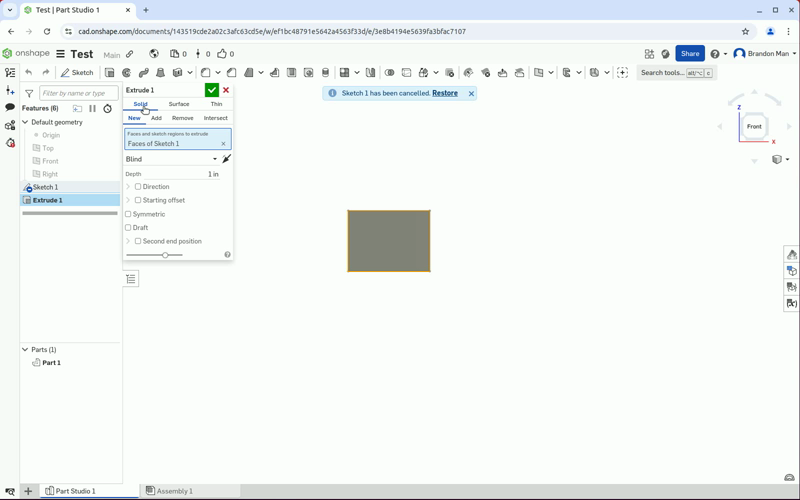
click(143, 106)
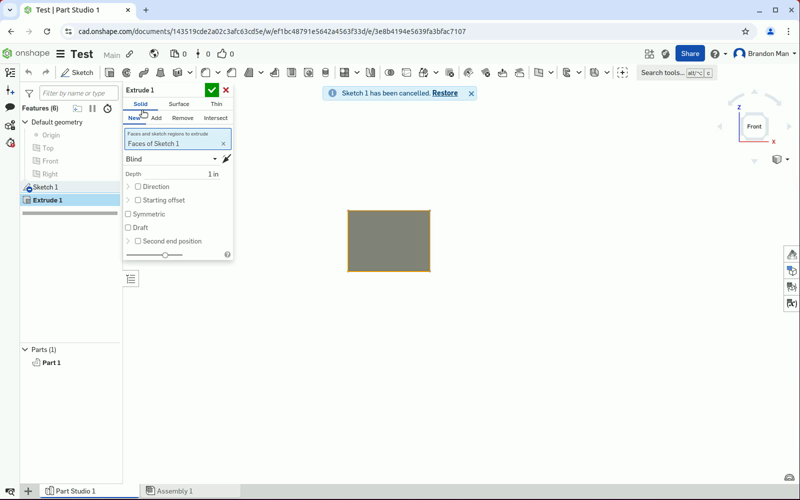
mouse_move(137, 120)
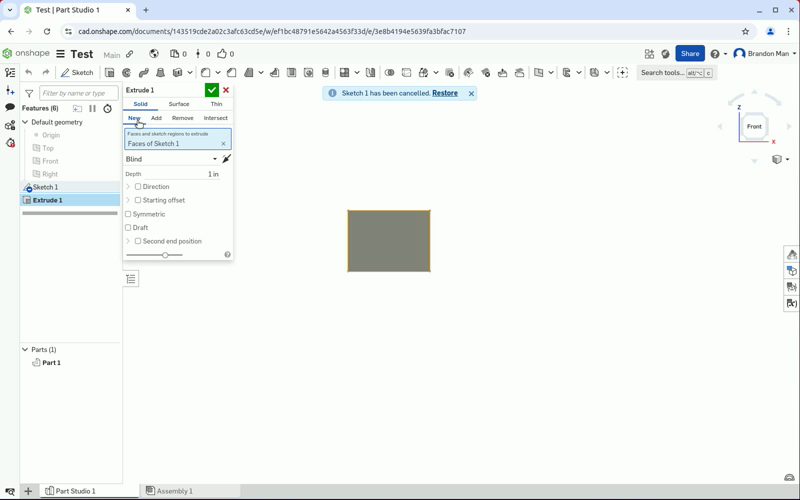
click(137, 120)
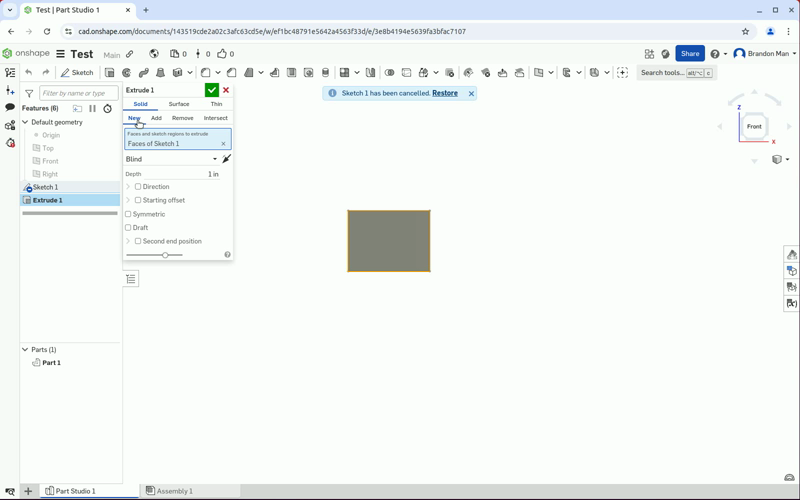
key(tab, 4)
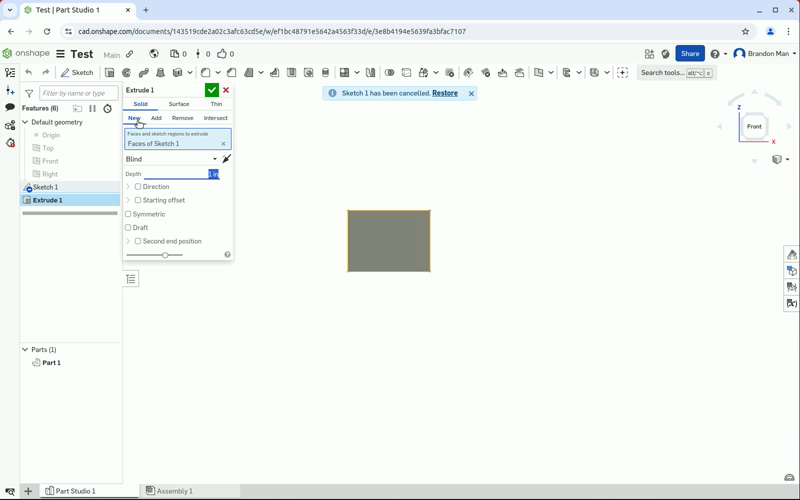
text(10.351)
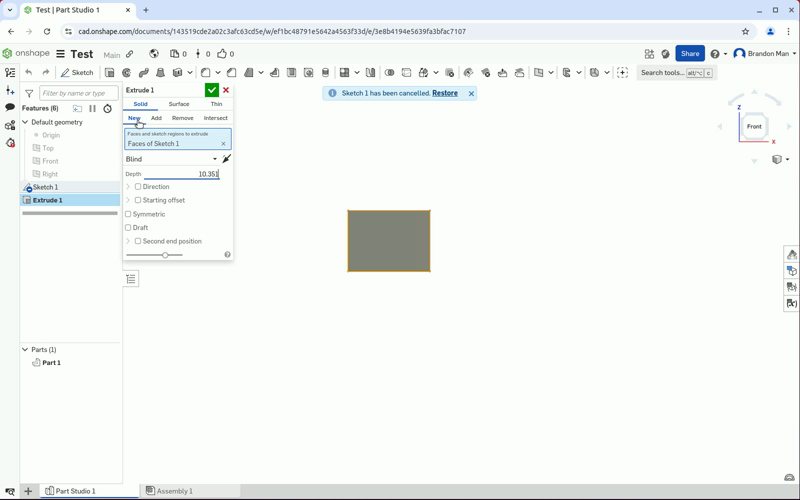
key(enter)
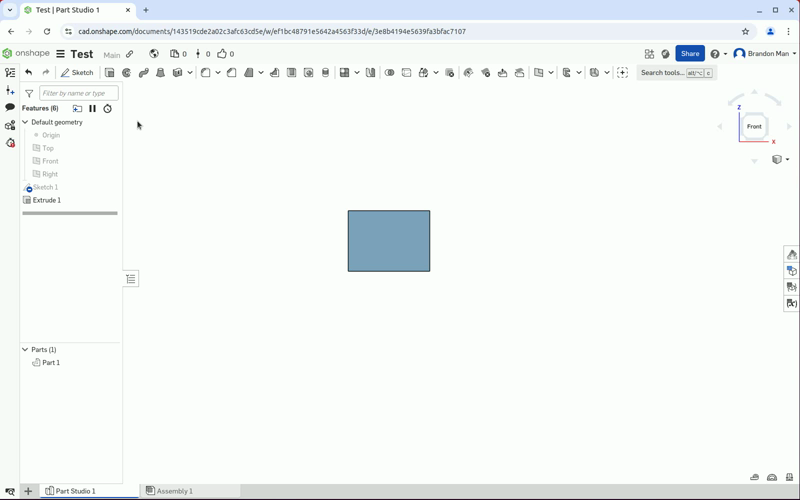
key(shift+h)
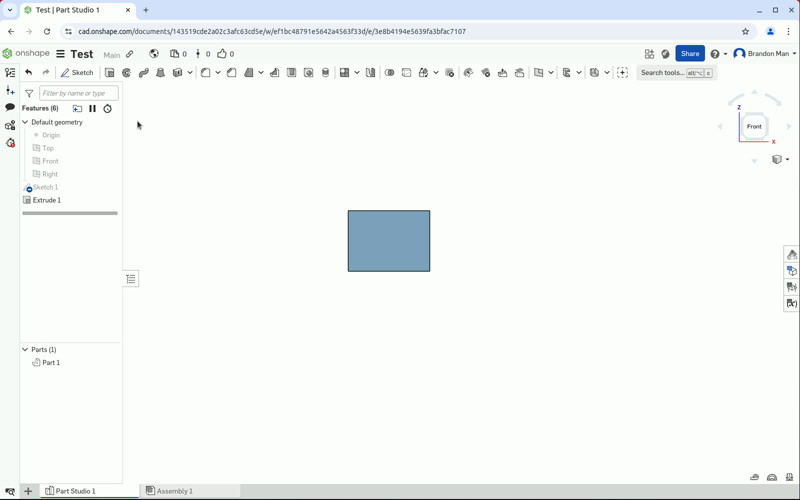
key(shift+h)
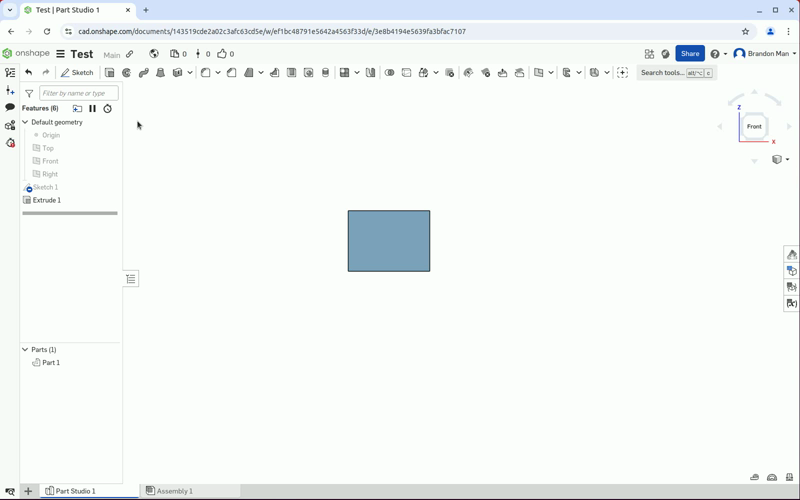
mouse_move(73, 189)
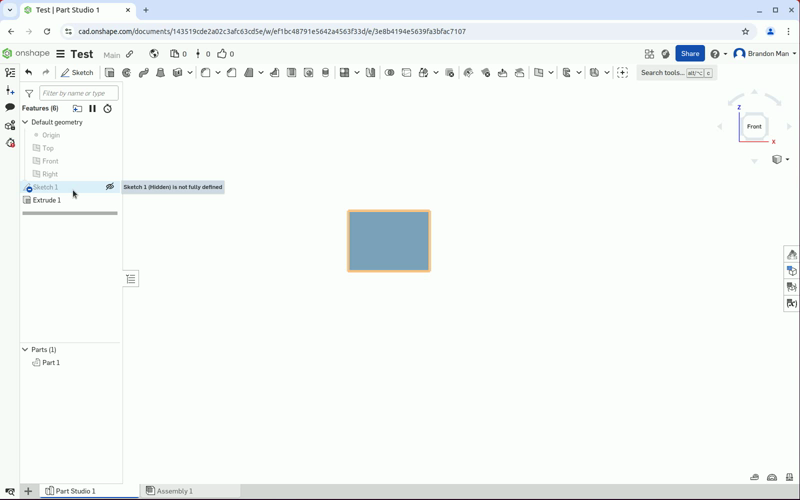
click(73, 189)
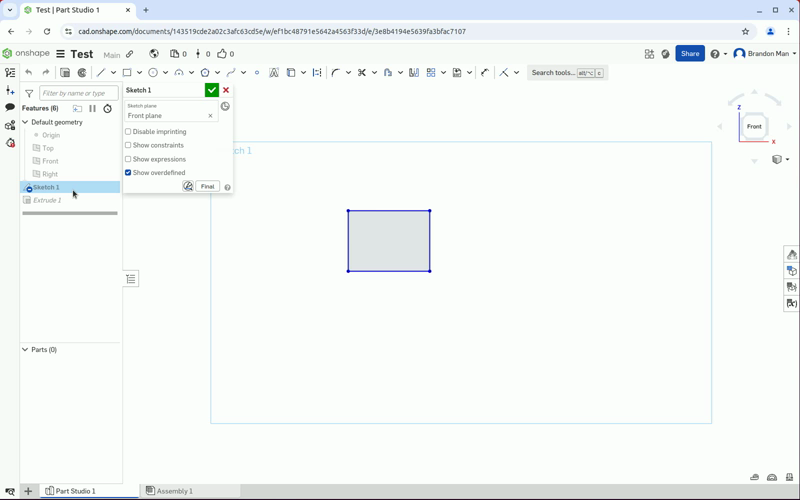
mouse_move(229, 92)
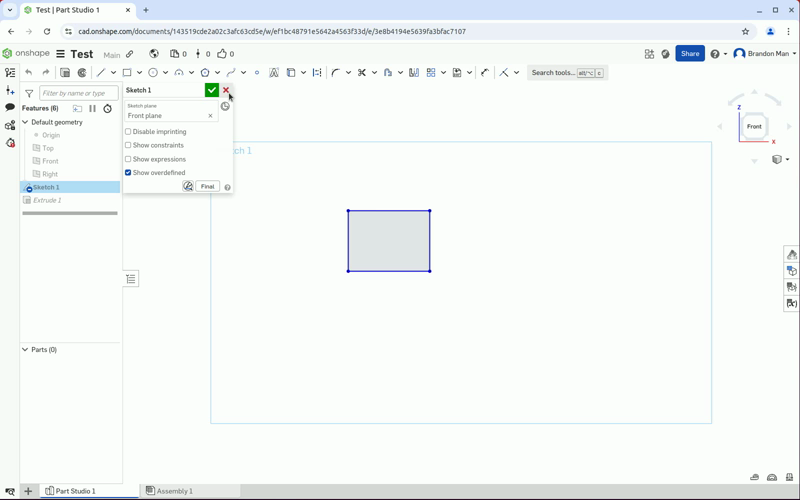
click(229, 92)
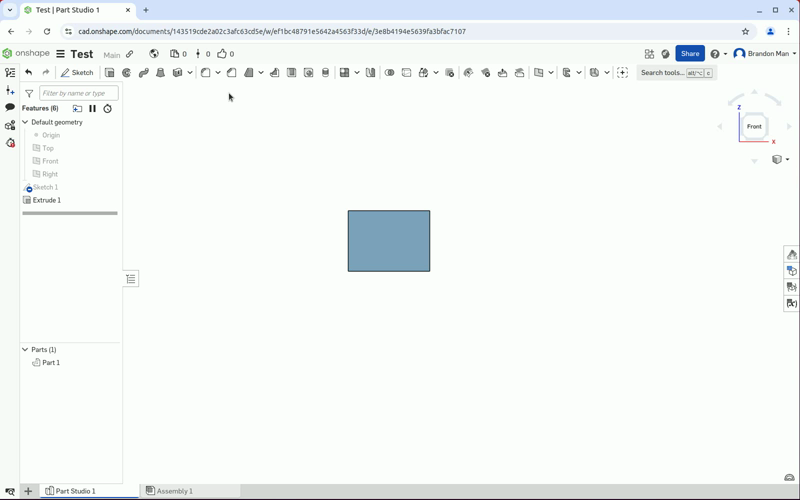
mouse_move(541, 75)
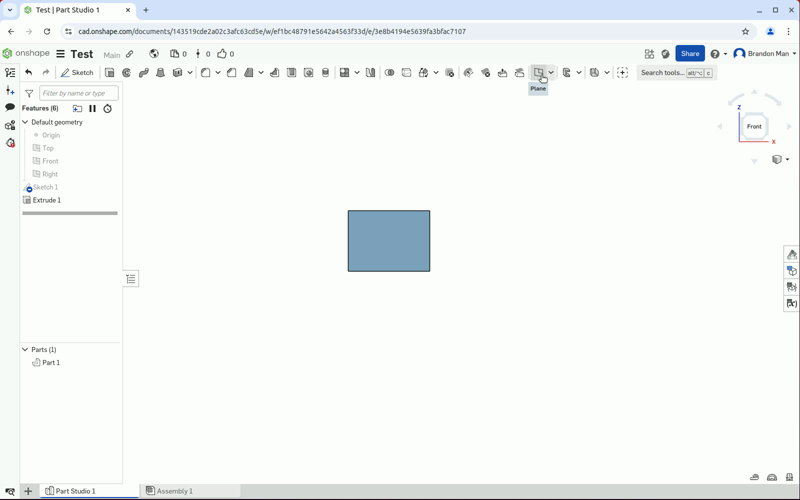
click(541, 75)
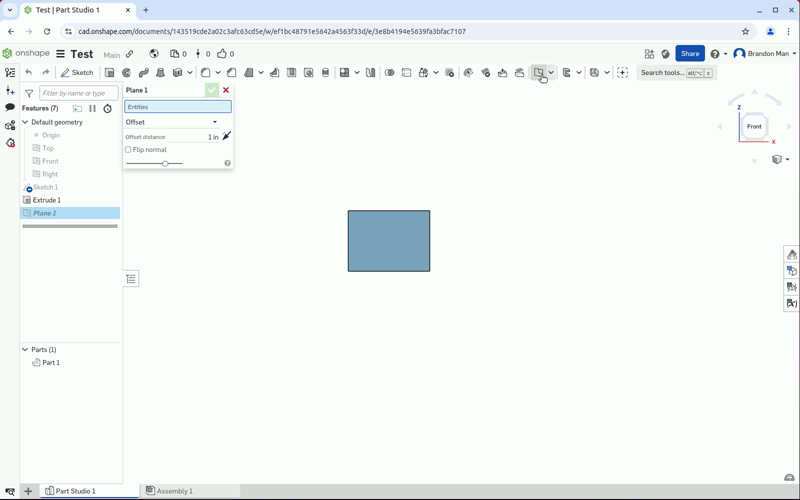
mouse_move(73, 163)
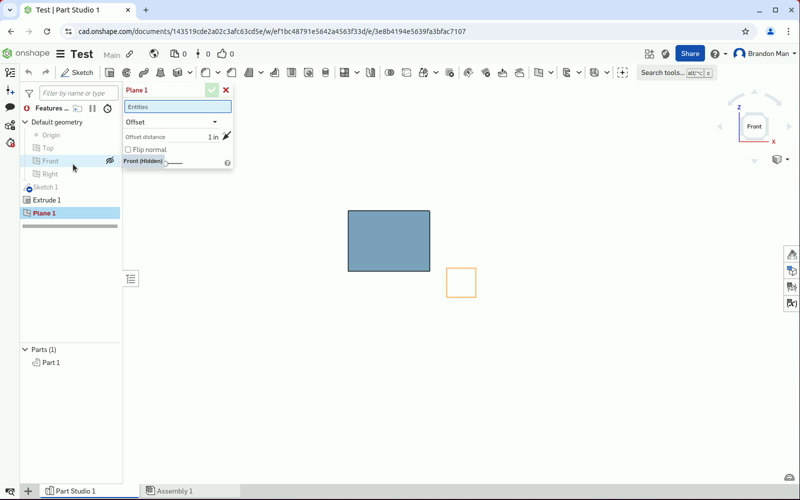
click(73, 163)
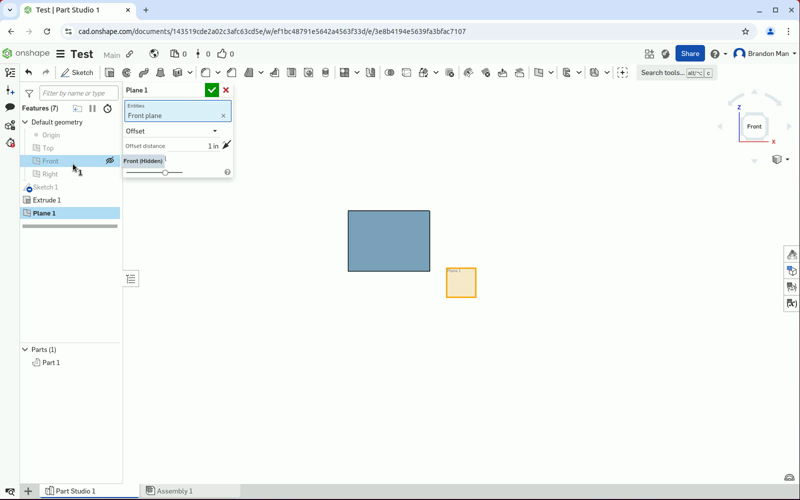
key(tab, 2)
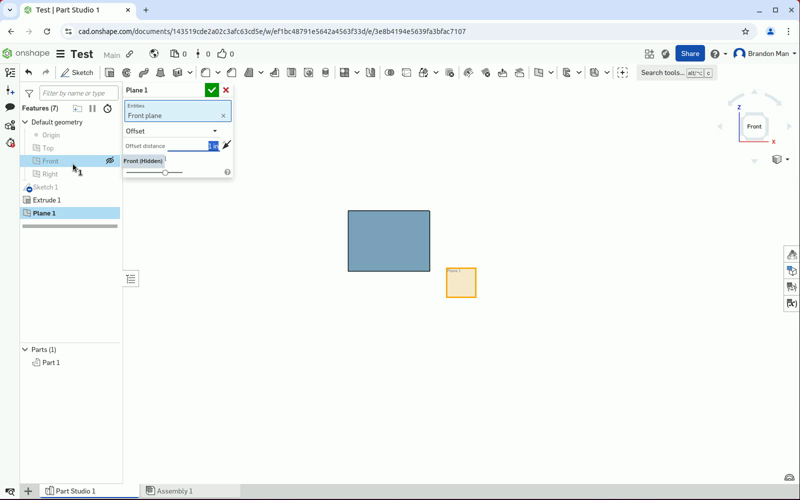
text(10.352)
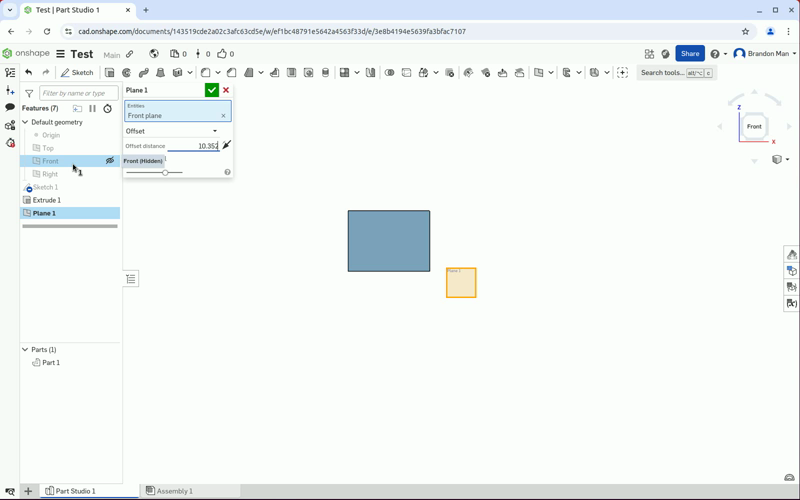
key(enter, 2)
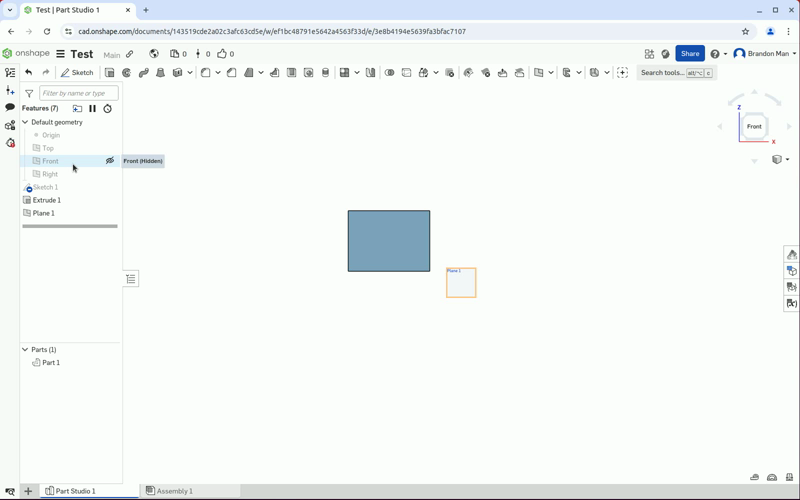
key(shift+s)
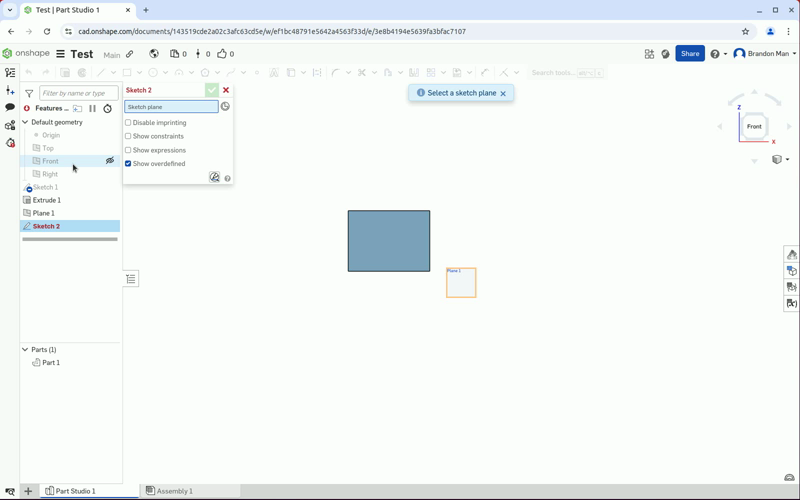
mouse_move(73, 215)
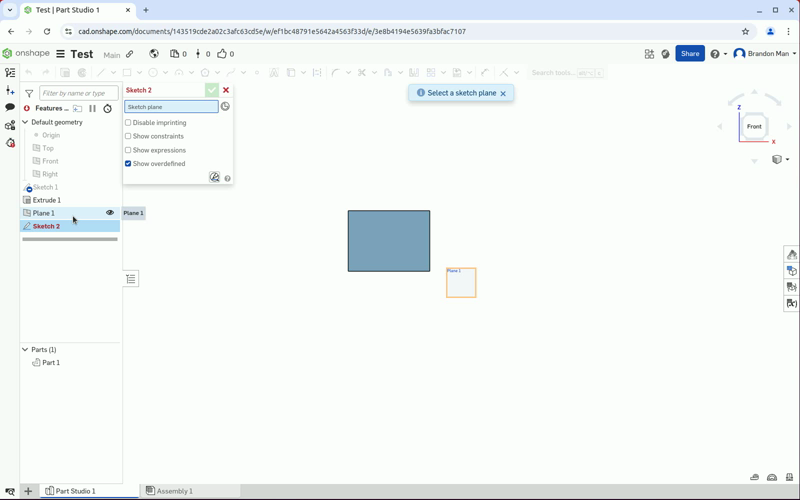
click(73, 215)
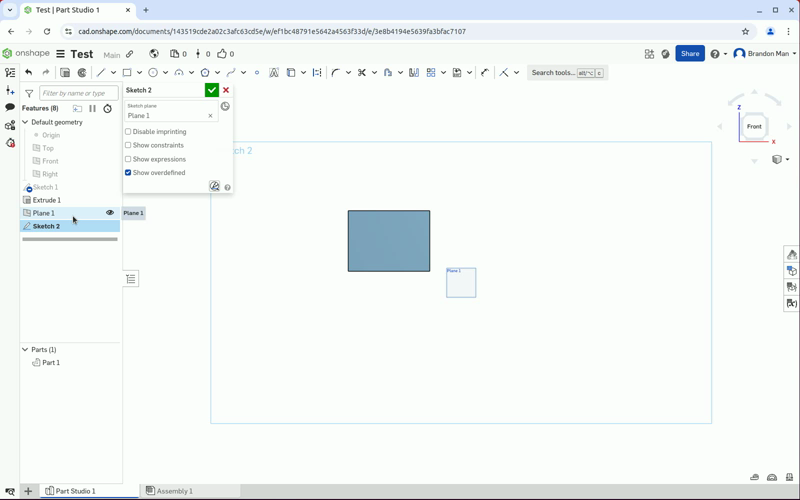
mouse_move(73, 352)
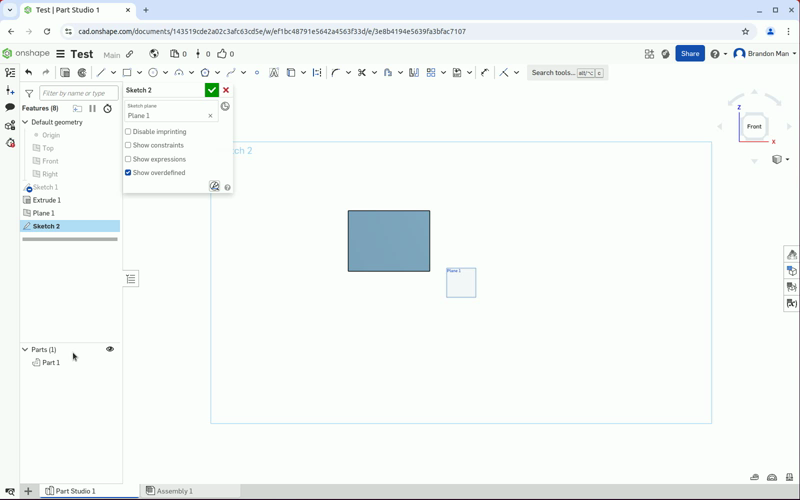
key(y)
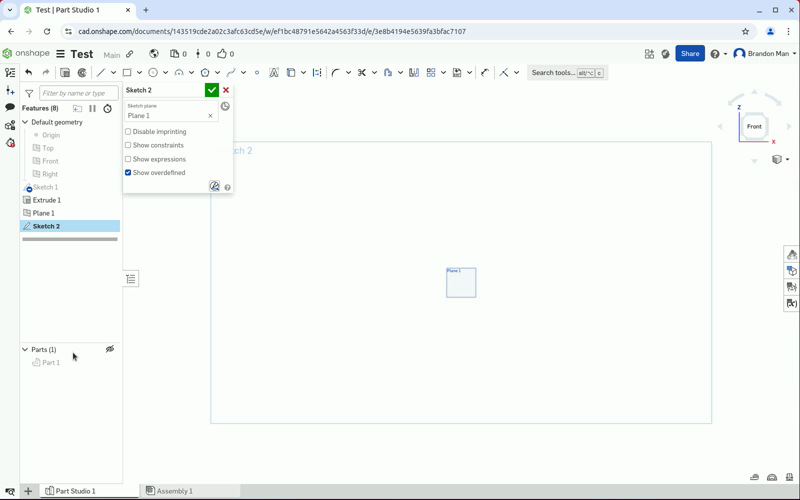
key(l)
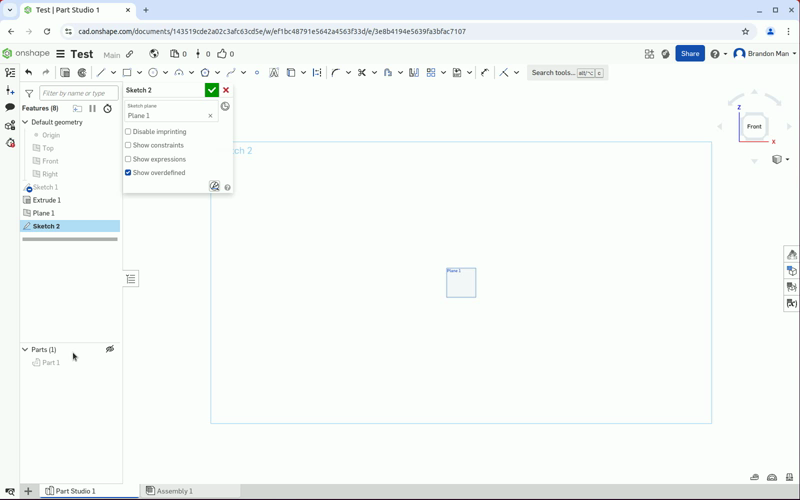
key_down(shift)
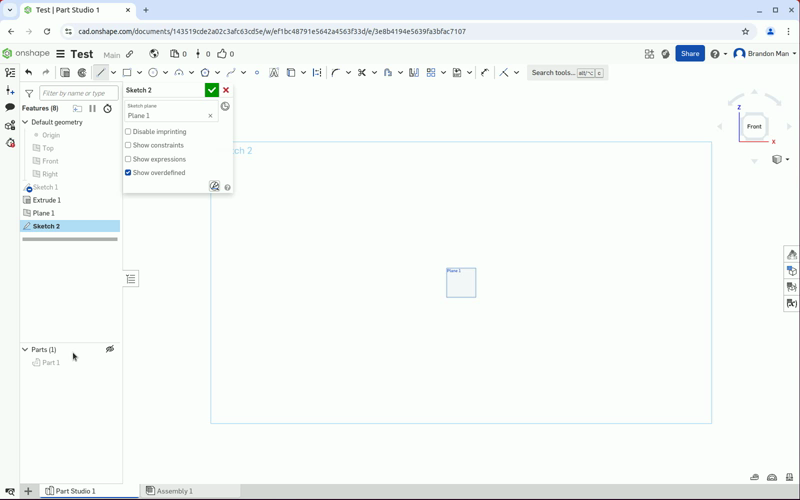
mouse_move(388, 211)
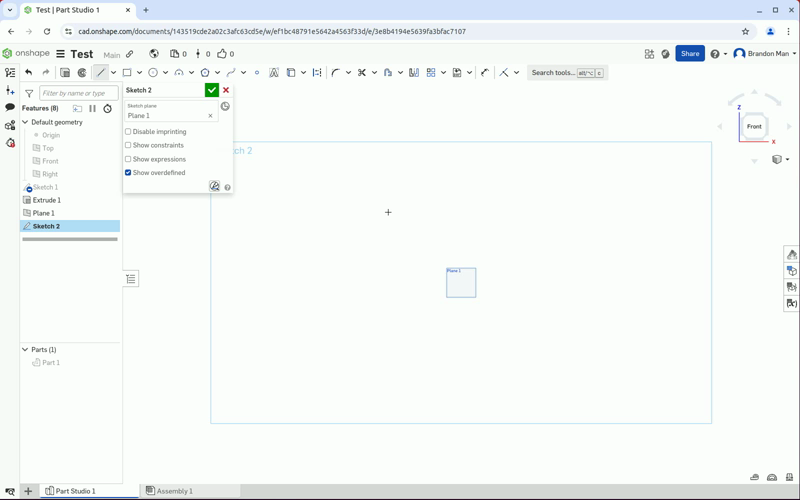
click(388, 211)
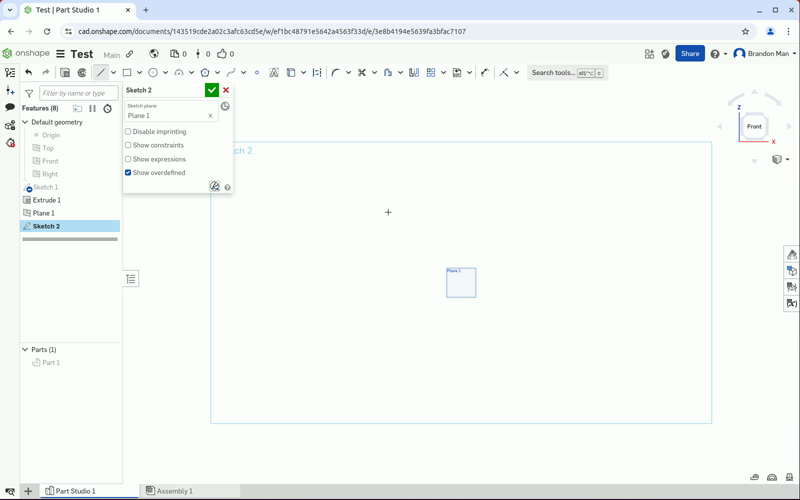
key_up(shift)
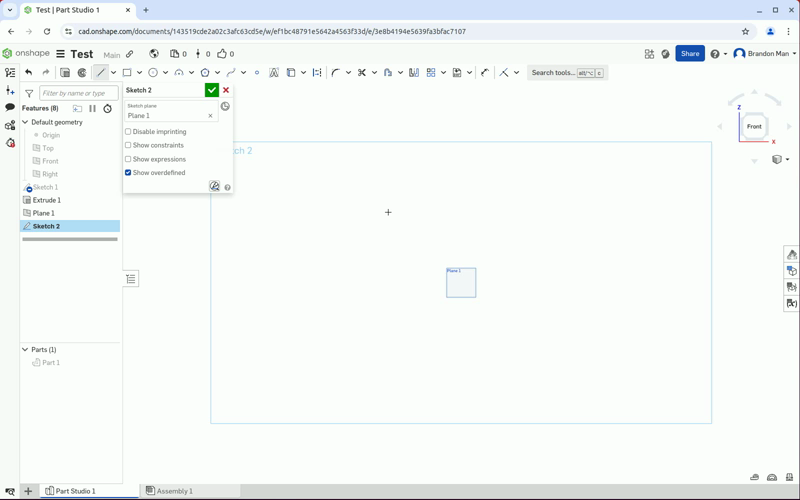
key_down(shift)
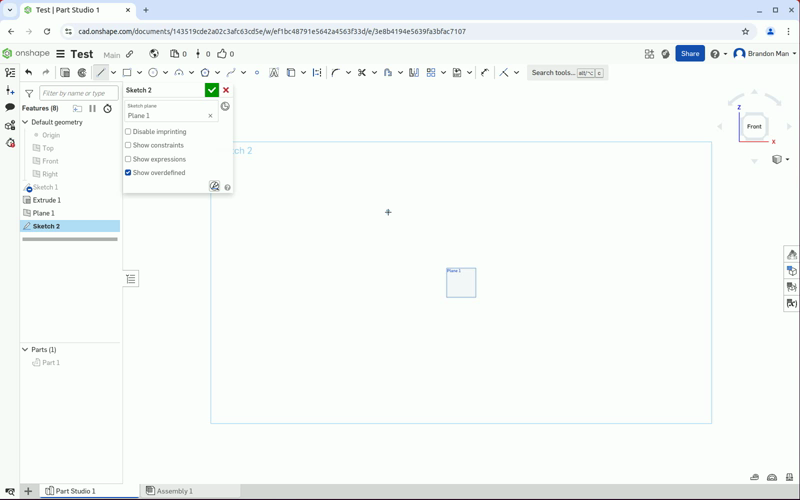
mouse_move(428, 271)
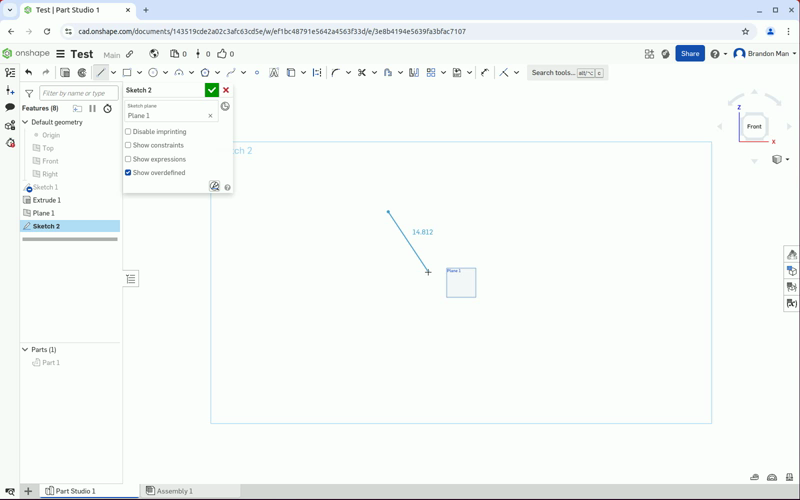
click(428, 271)
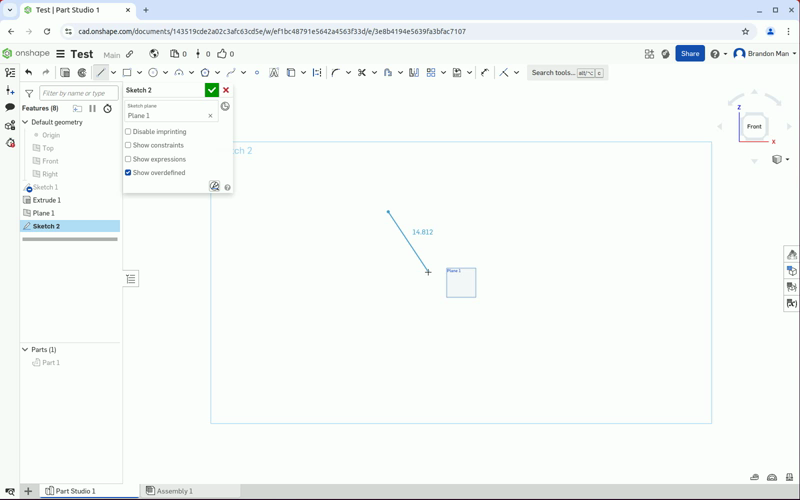
key_up(shift)
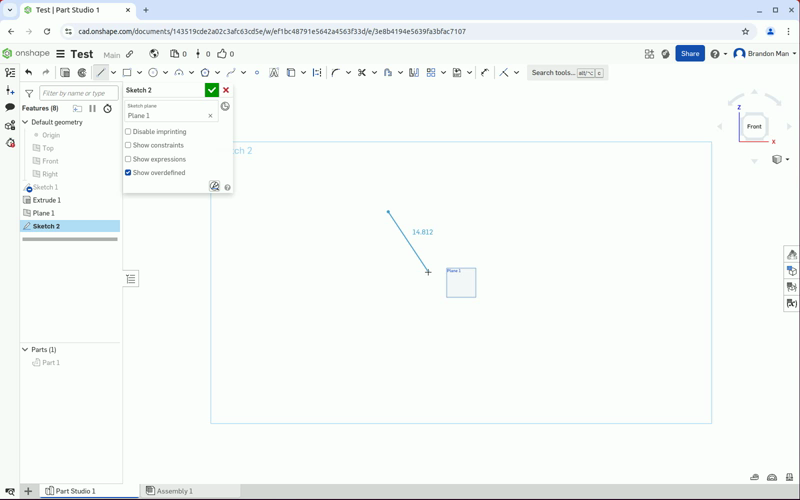
key_down(shift)
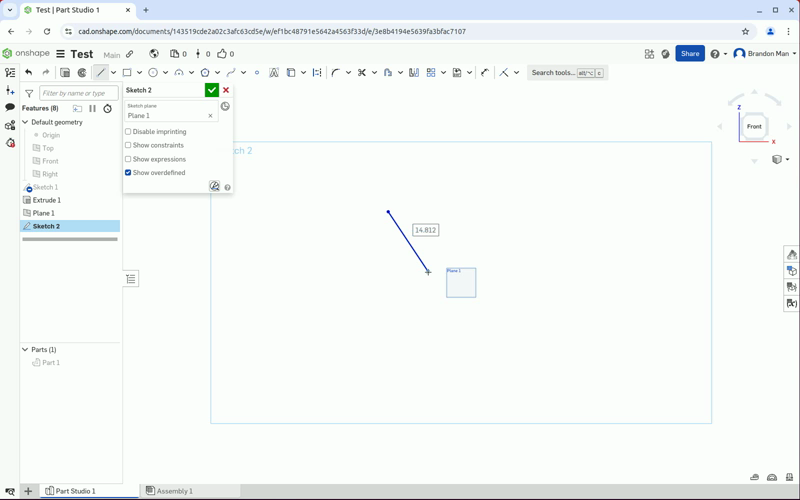
mouse_move(428, 211)
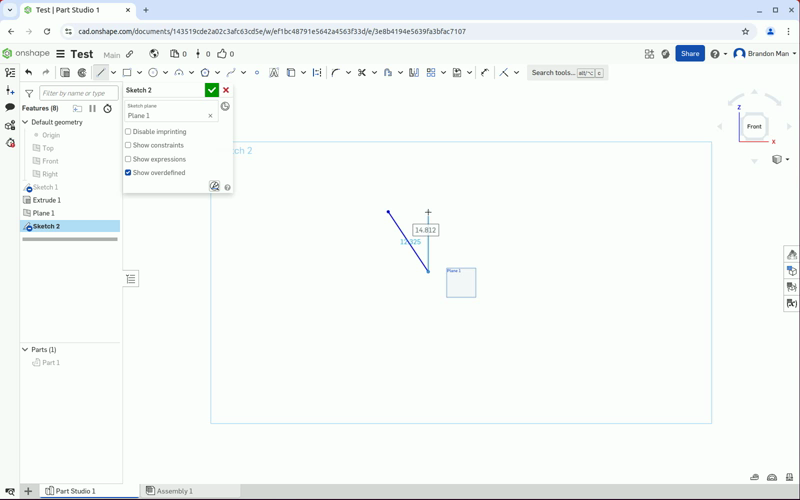
click(428, 211)
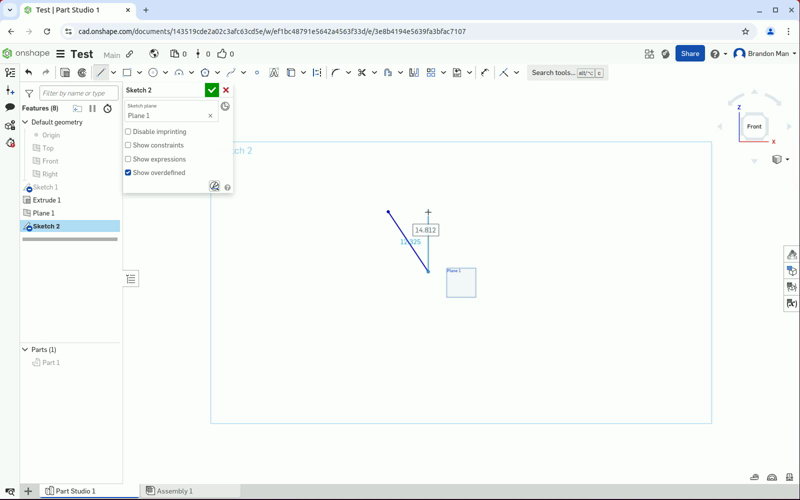
key_up(shift)
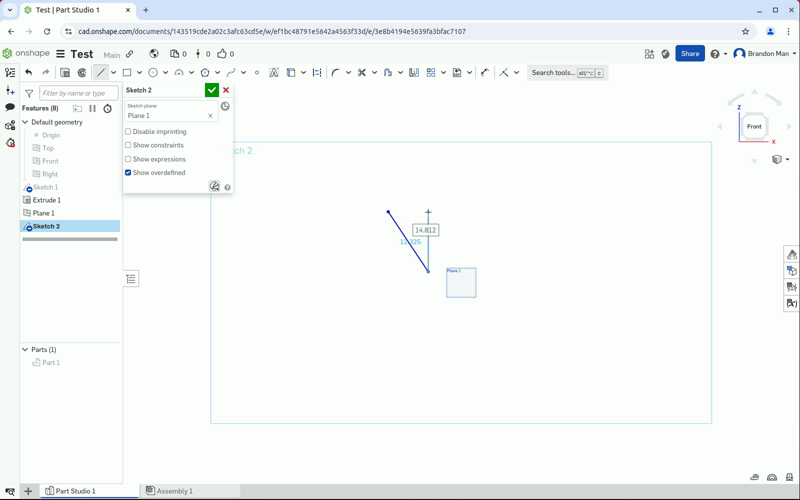
mouse_move(458, 211)
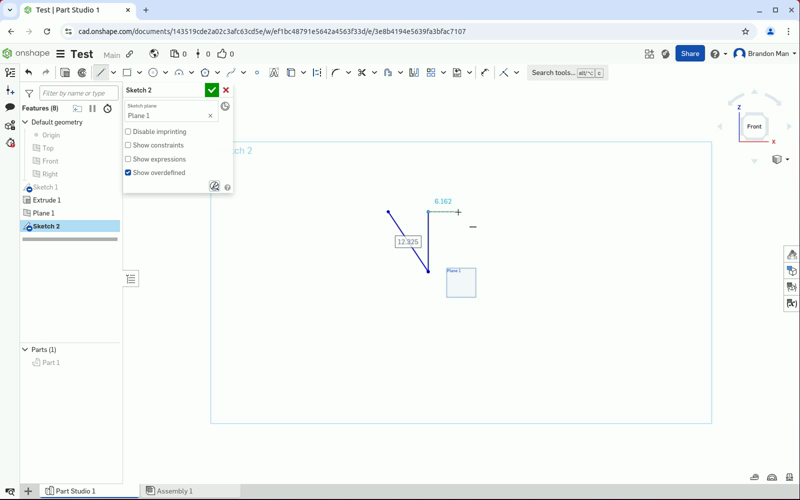
key_down(shift)
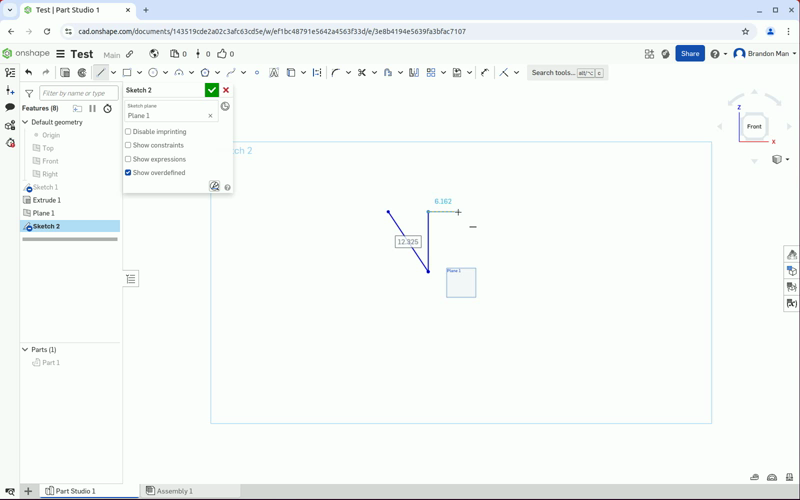
mouse_move(388, 211)
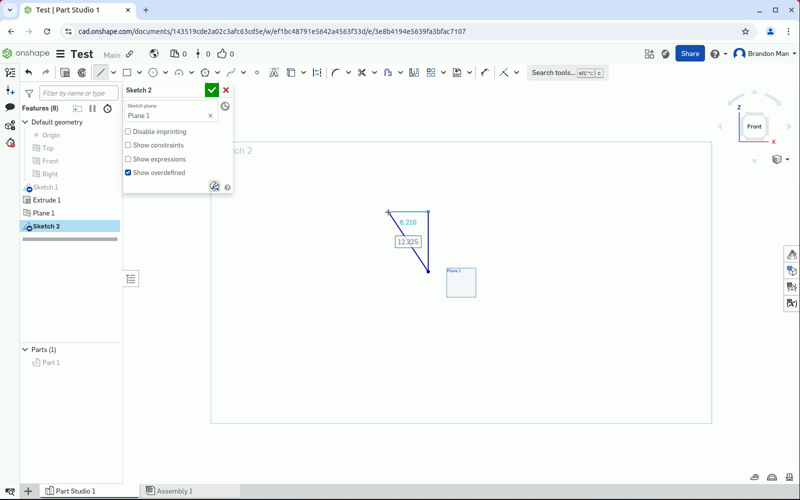
key_up(shift)
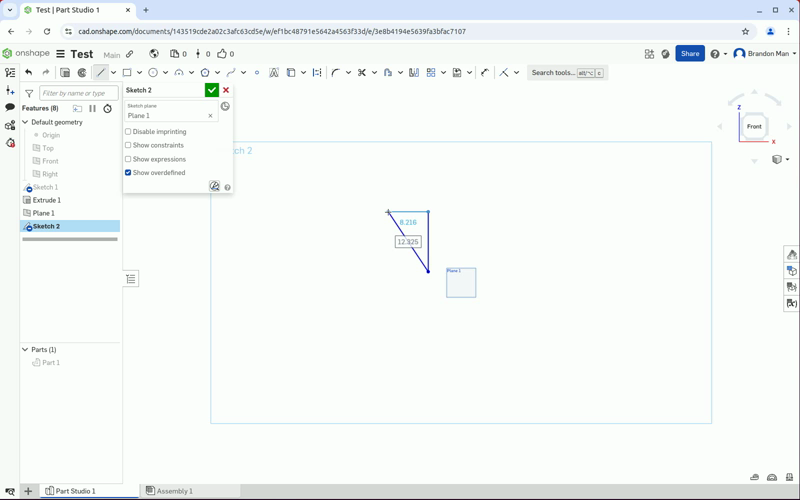
click(388, 211)
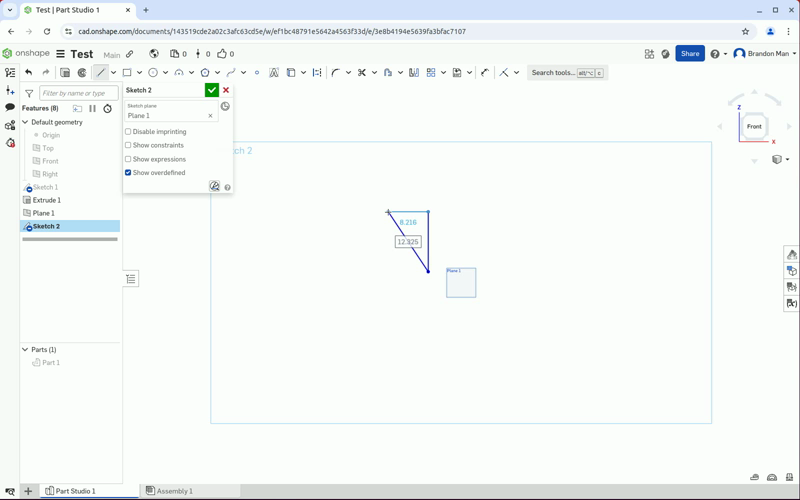
key(esc)
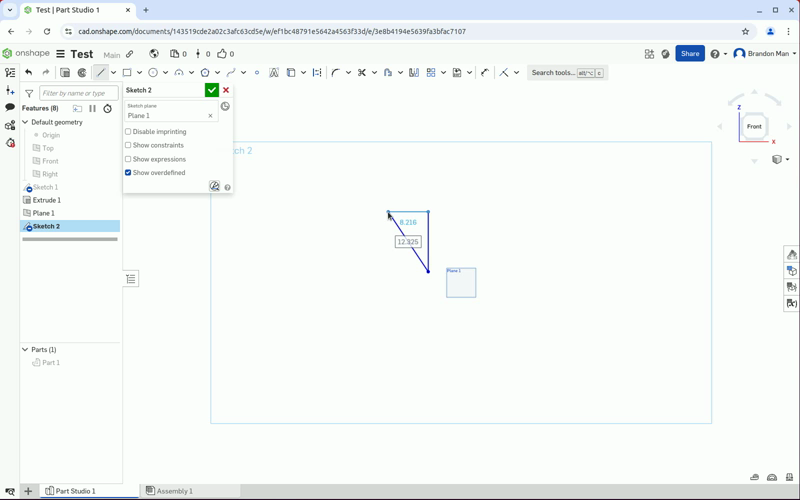
mouse_move(418, 249)
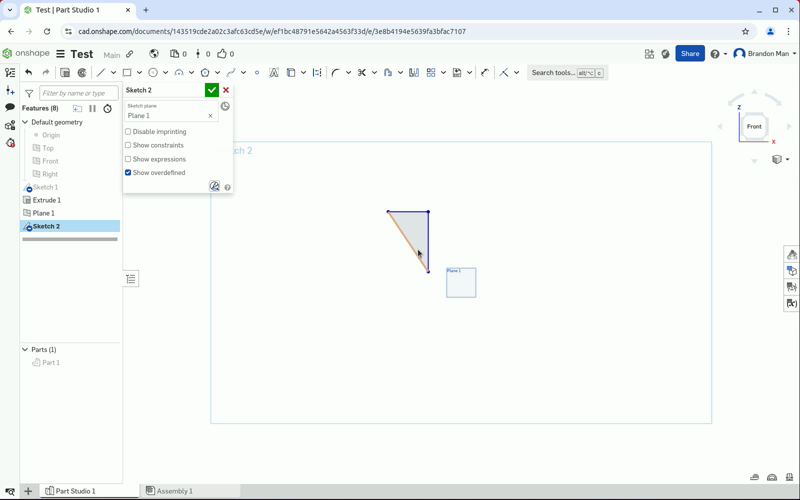
scroll(6)
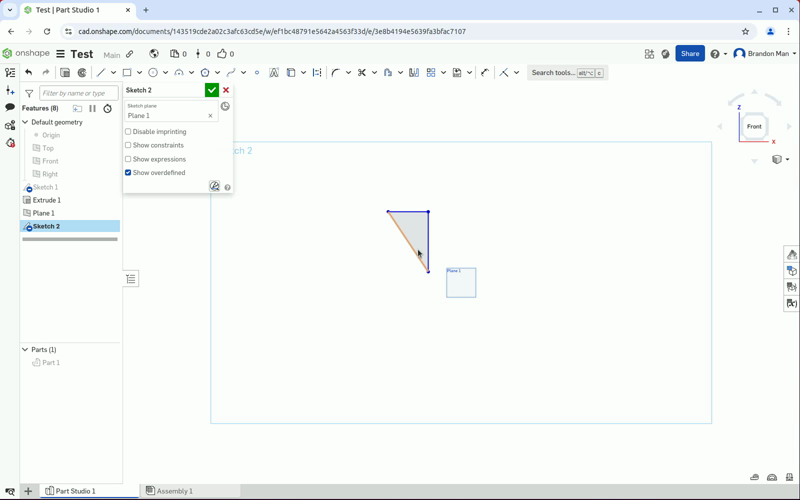
scroll(6)
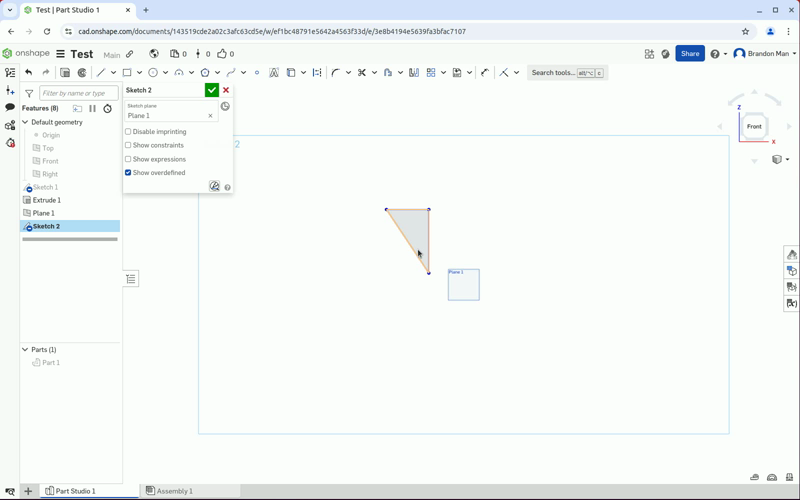
scroll(6)
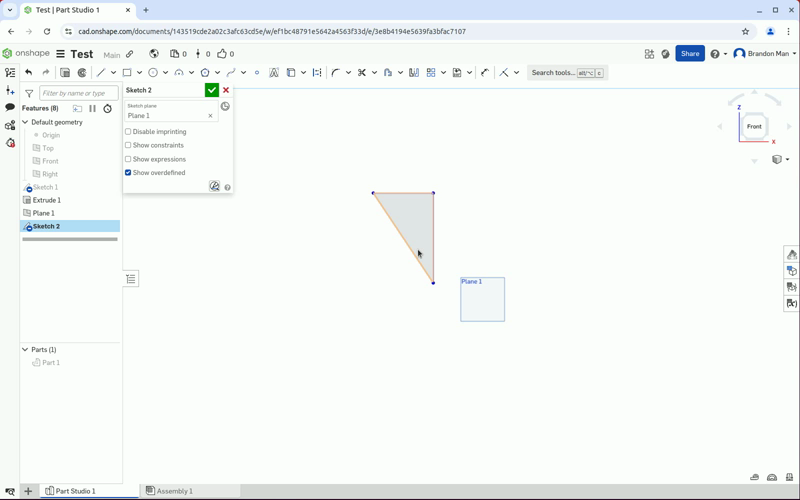
scroll(6)
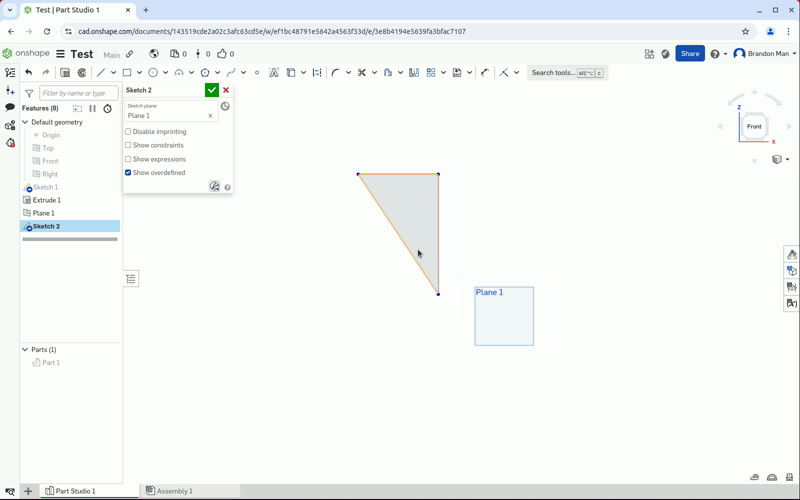
scroll(6)
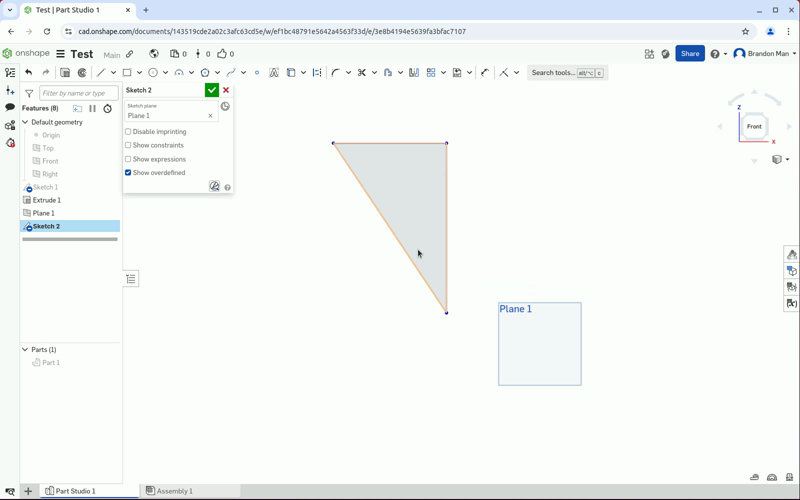
scroll(6)
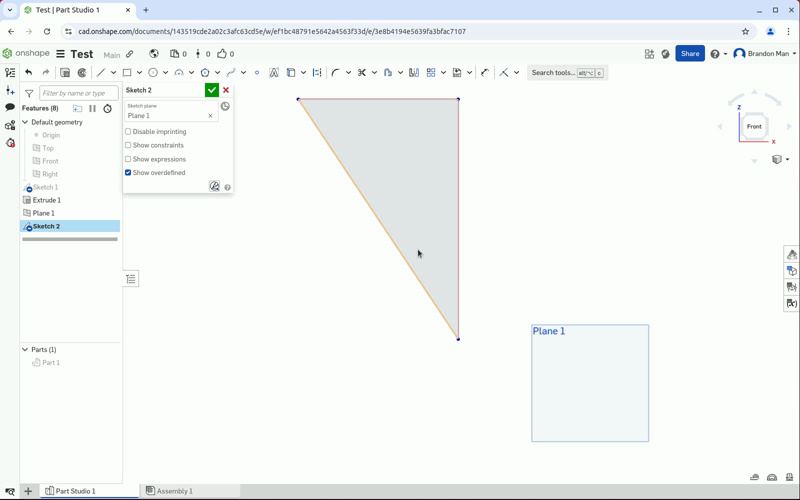
scroll(6)
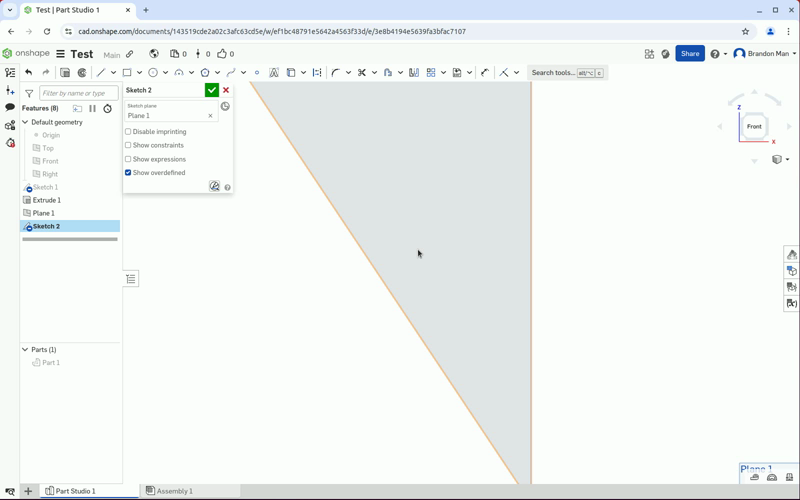
click(418, 249)
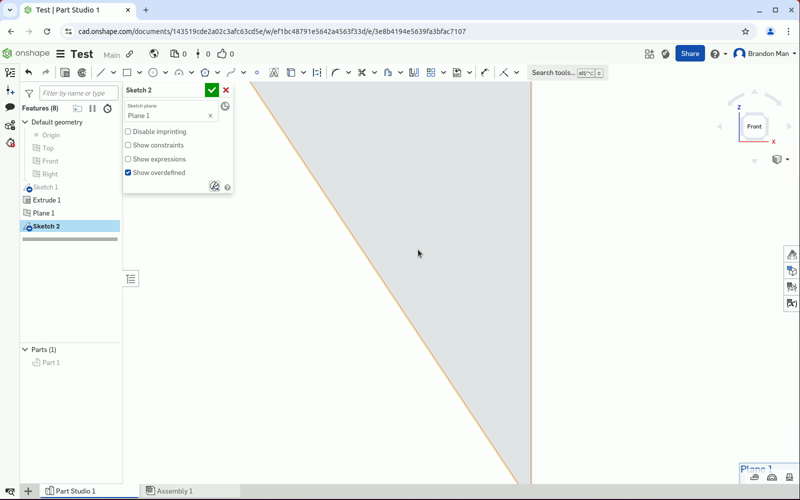
scroll(-6)
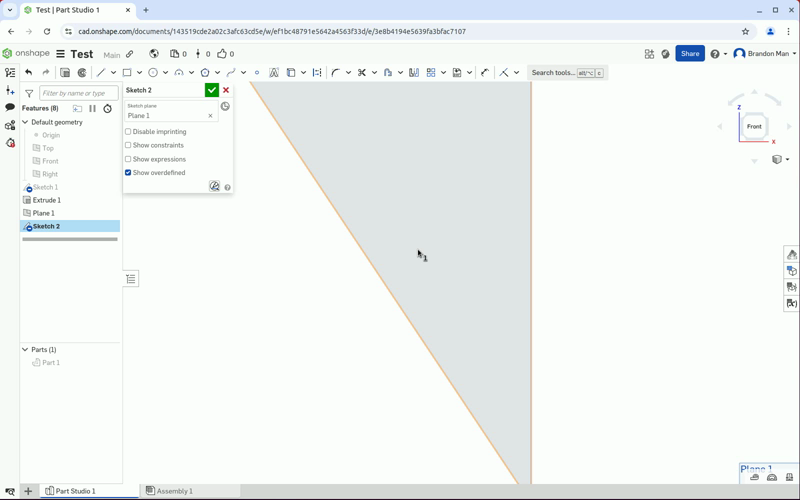
scroll(-6)
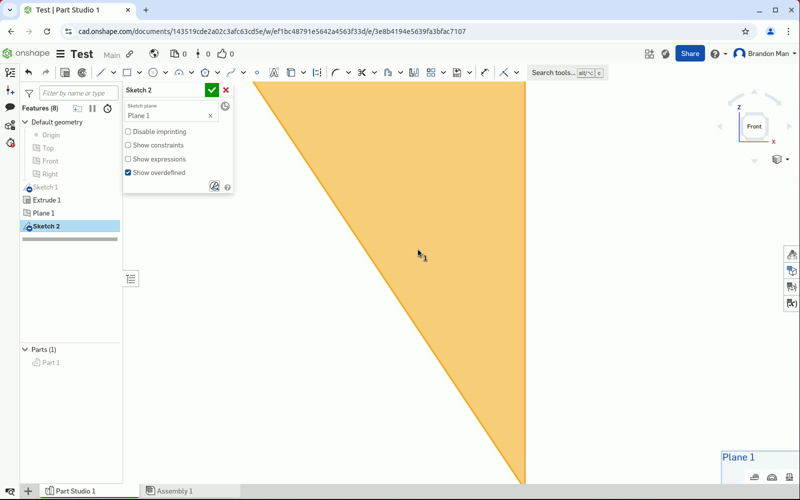
scroll(-6)
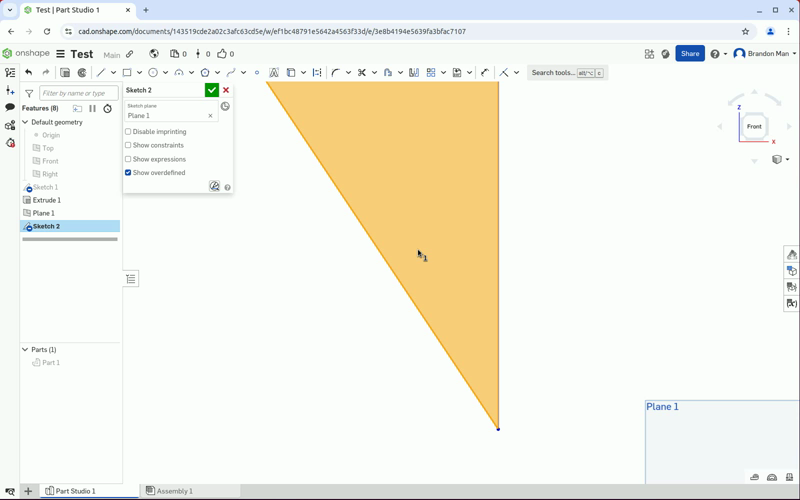
scroll(-6)
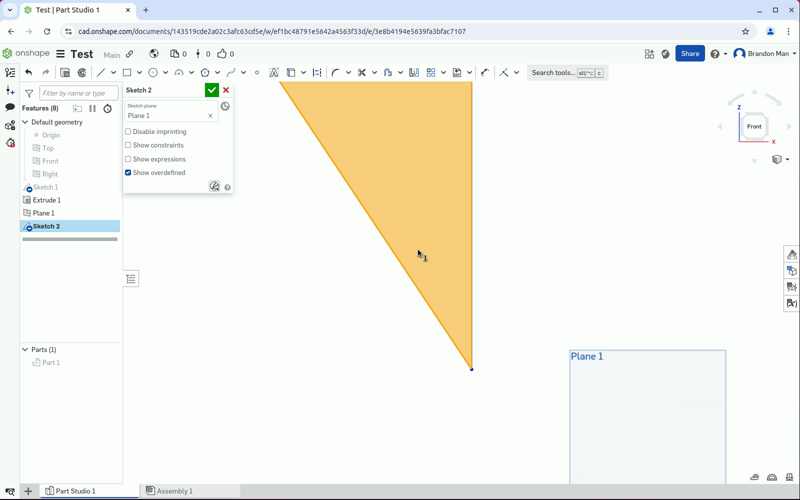
scroll(-6)
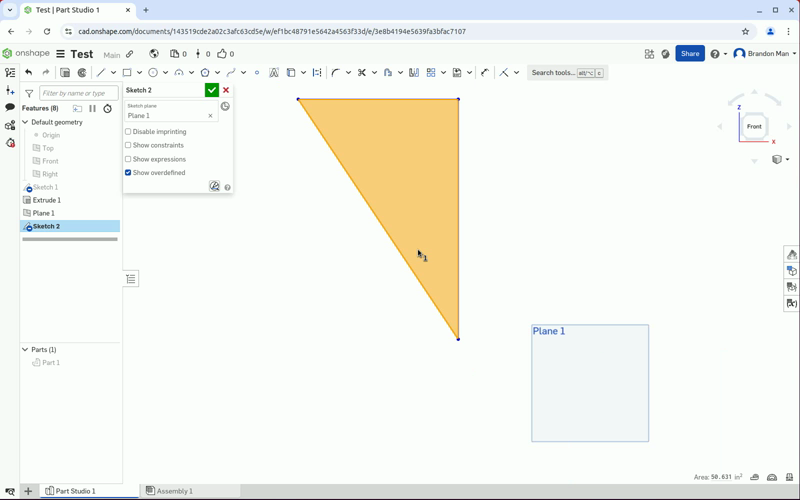
scroll(-6)
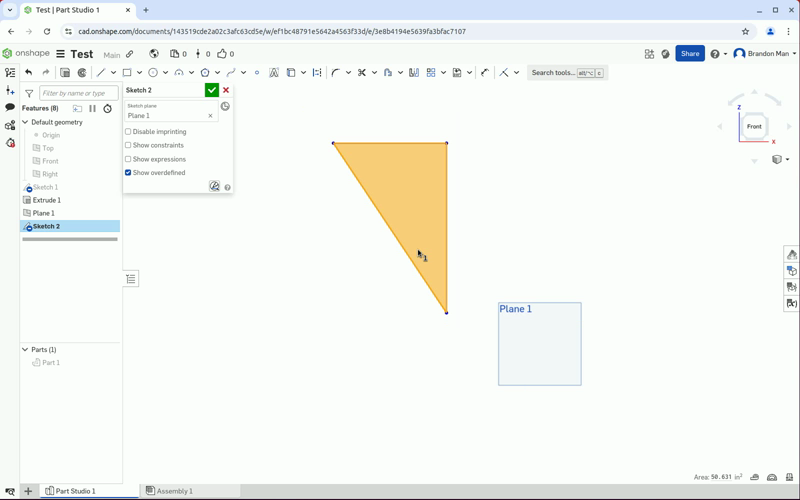
scroll(-6)
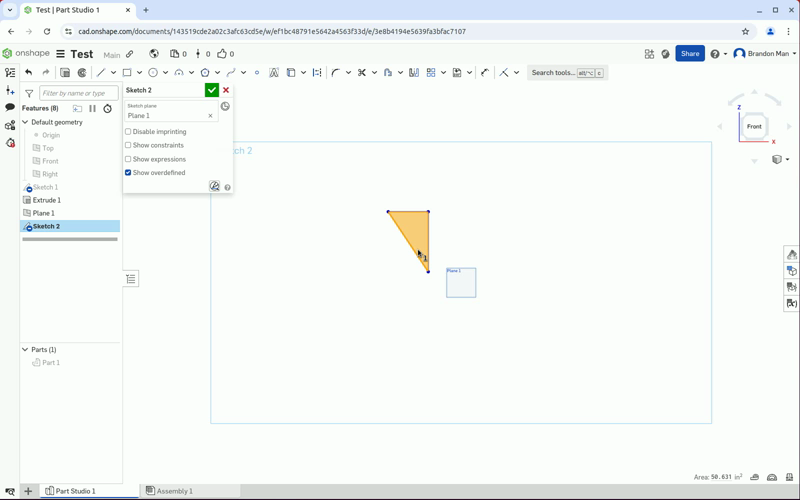
mouse_move(73, 352)
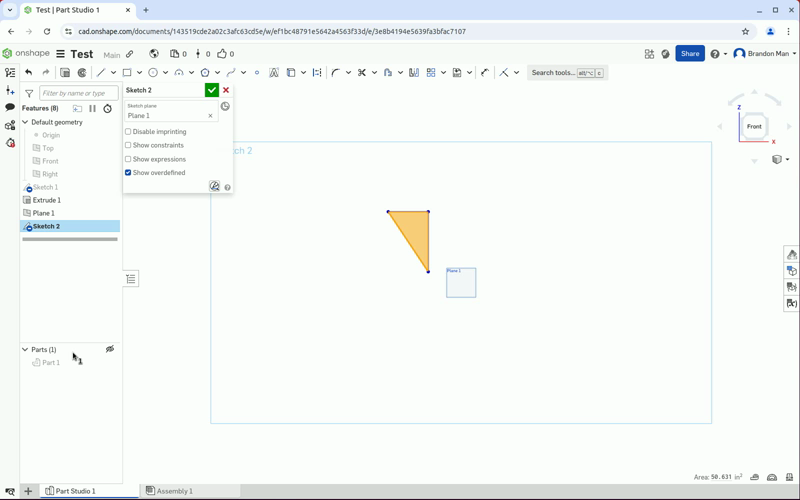
key(shift+y)
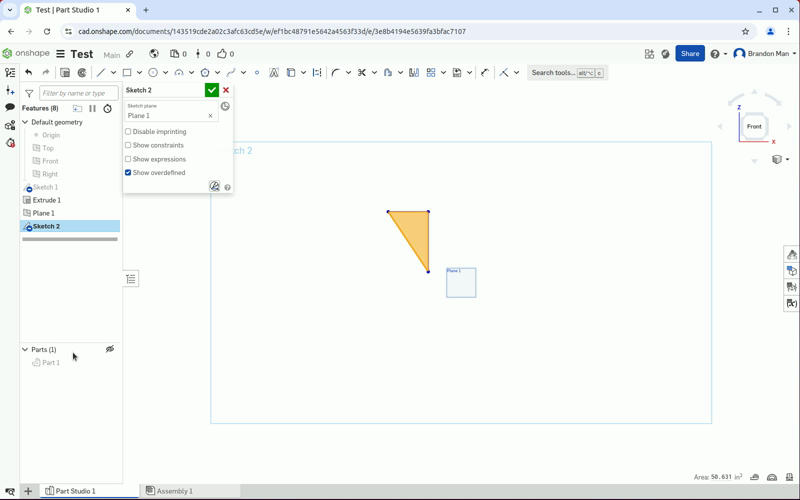
key(shift+e)
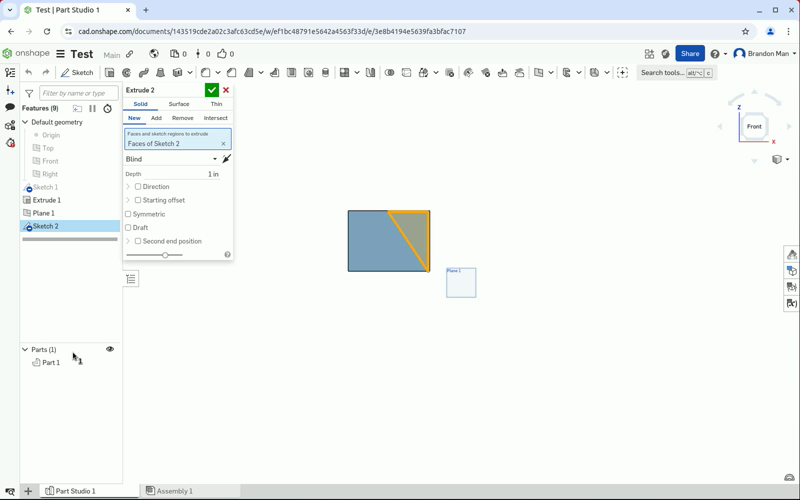
mouse_move(143, 106)
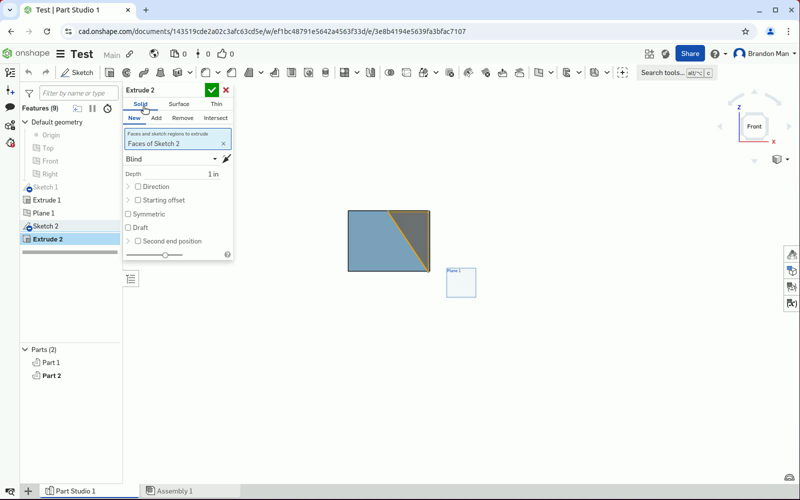
click(143, 106)
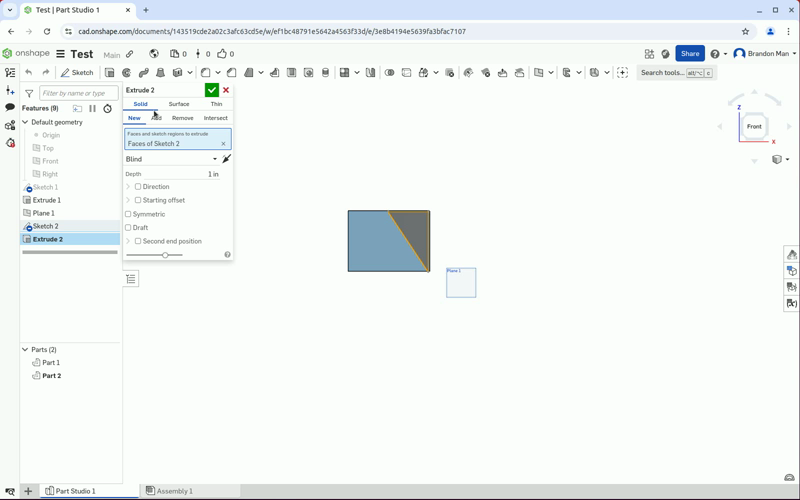
mouse_move(186, 120)
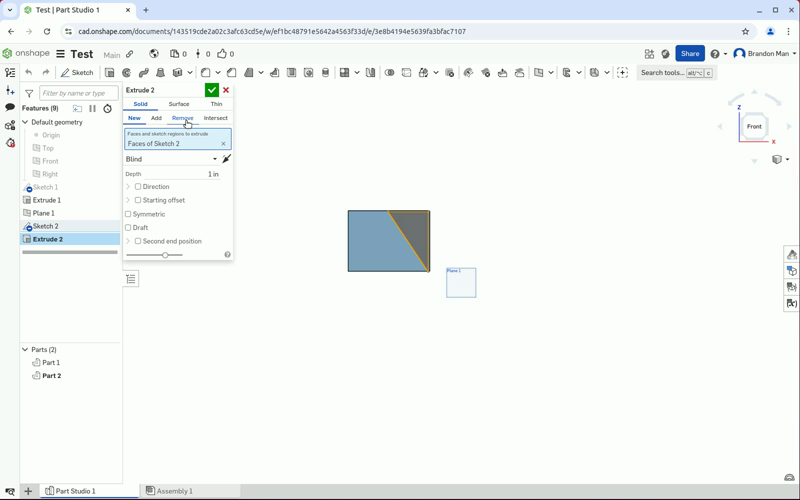
click(186, 120)
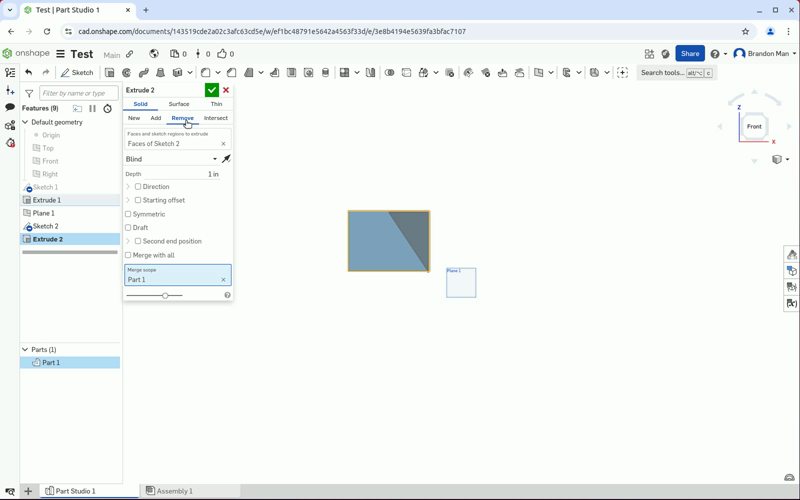
key(tab, 4)
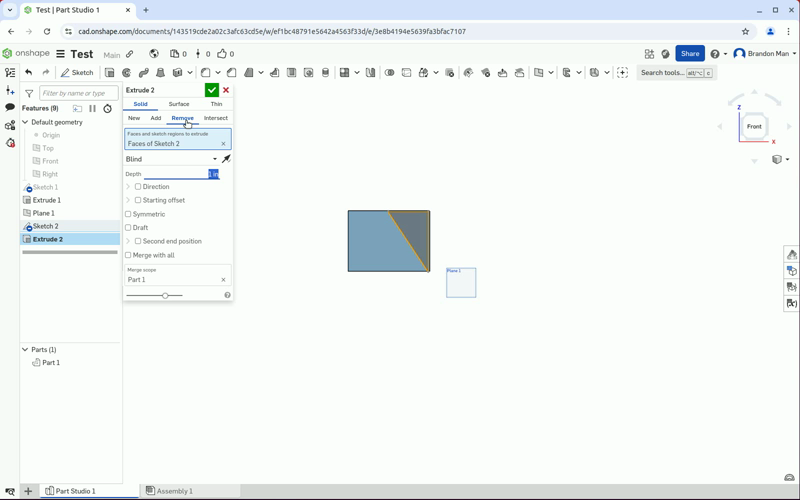
text(4.092)
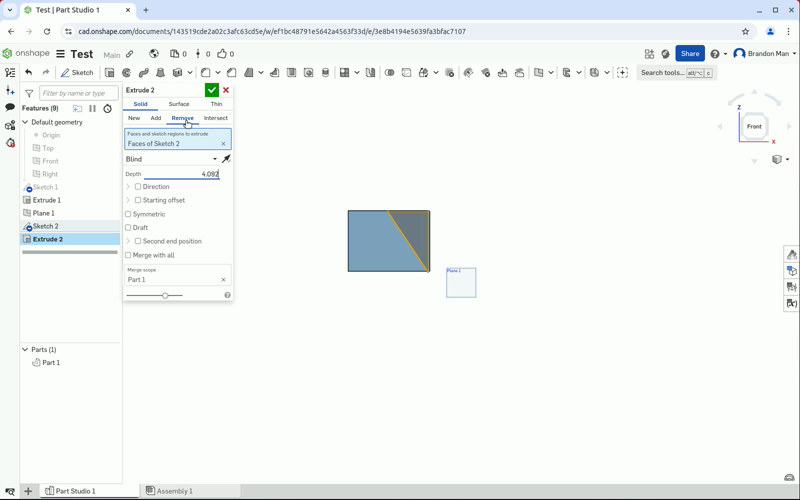
key(tab, 6)
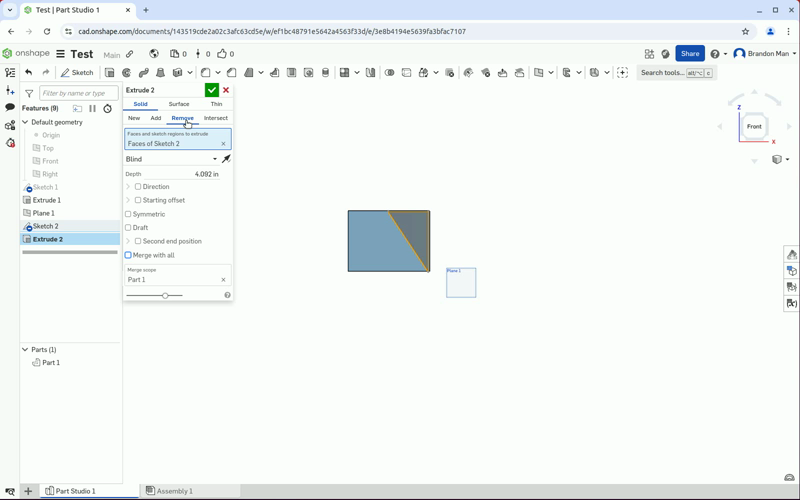
key(space)
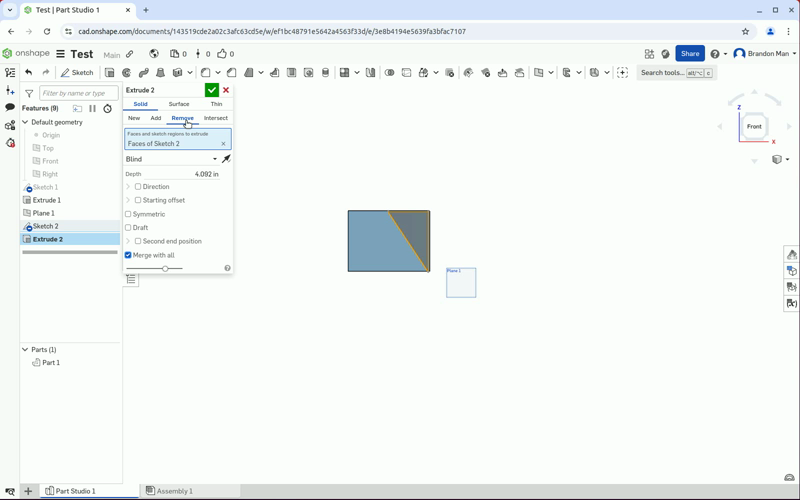
key(enter)
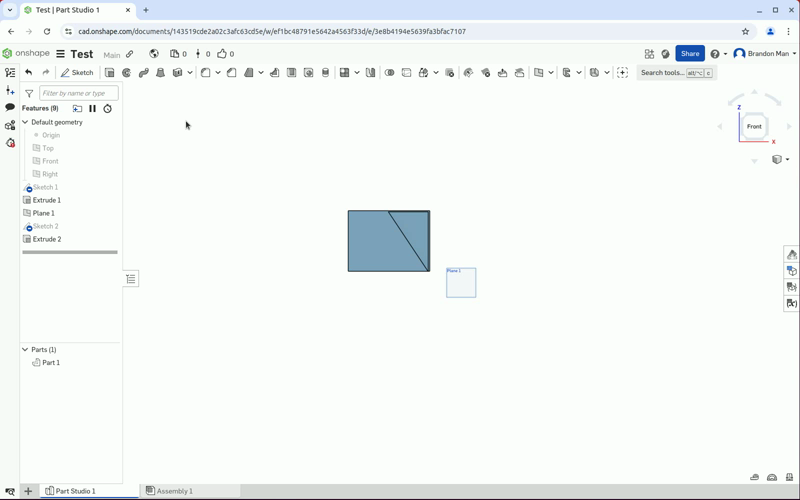
key(shift+h)
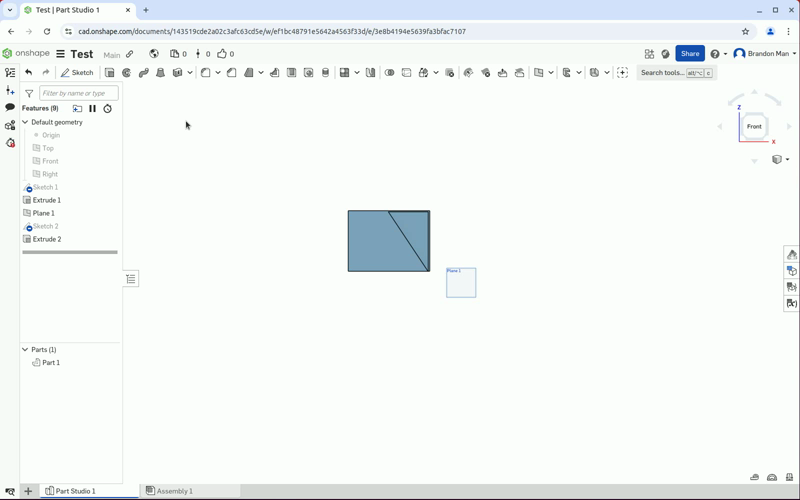
key(shift+h)
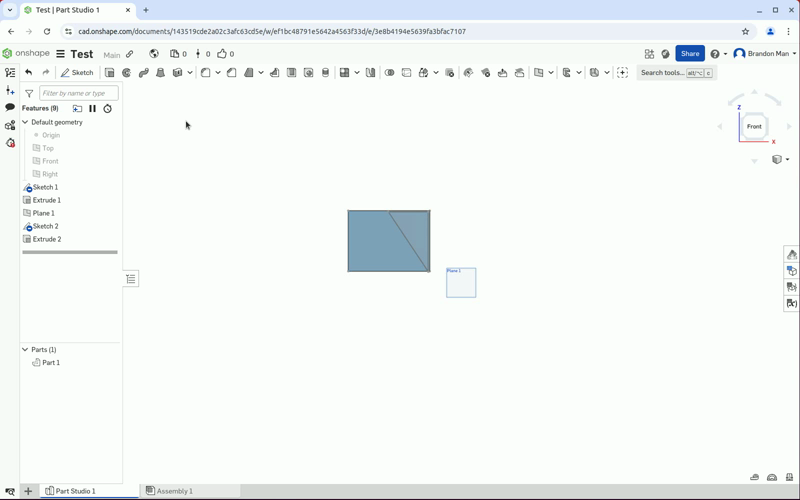
key(shift+7)
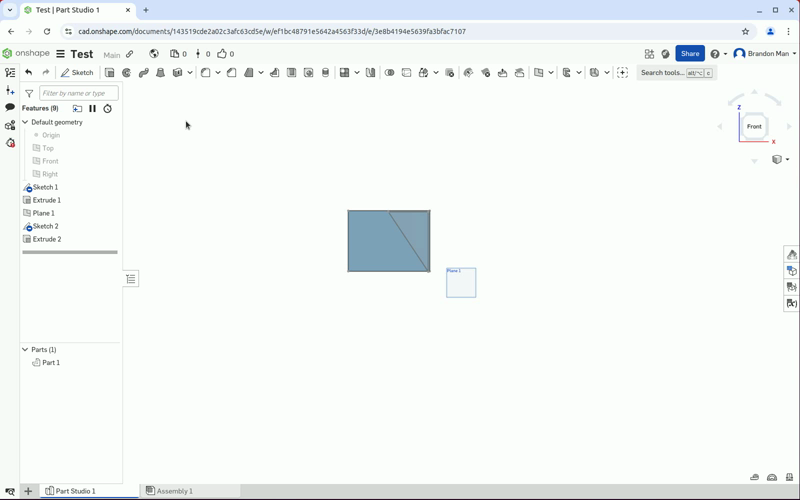
key(left, 2)
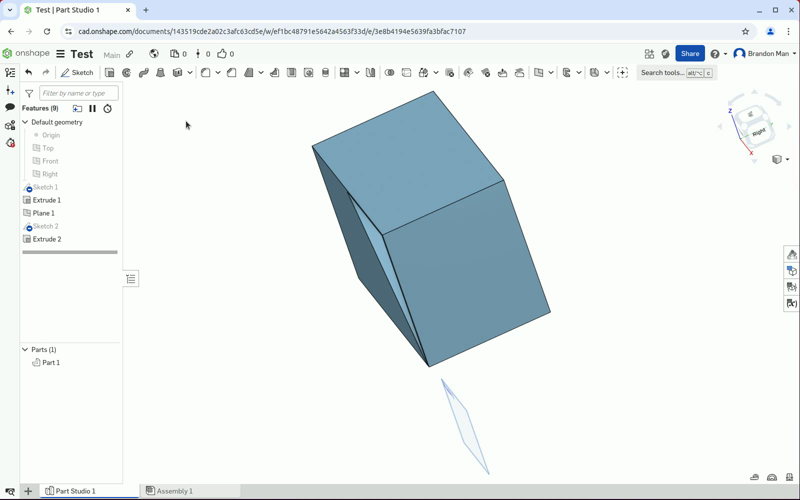
key(down, 2)
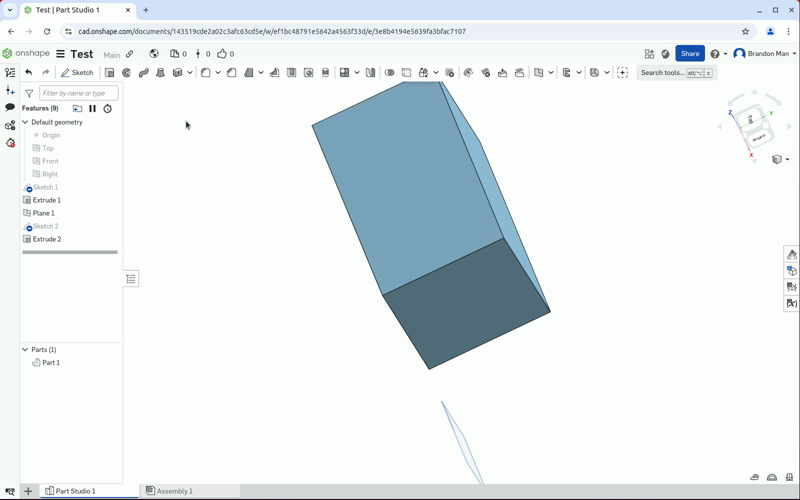
key(up, 2)
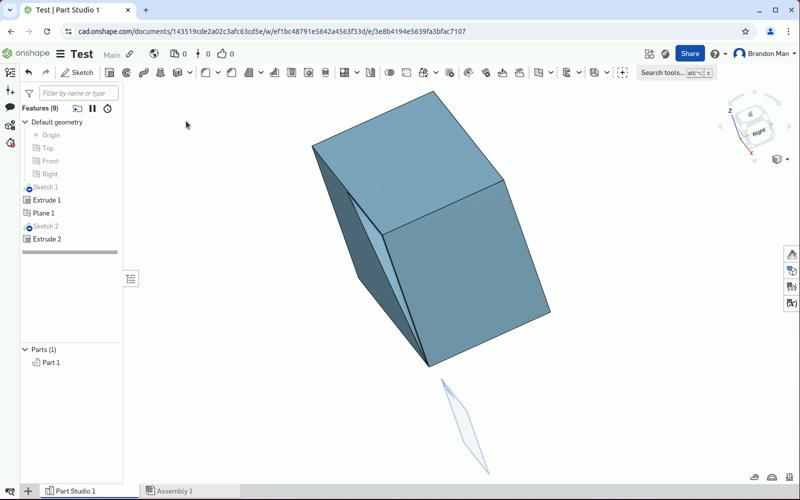
key(right, 2)
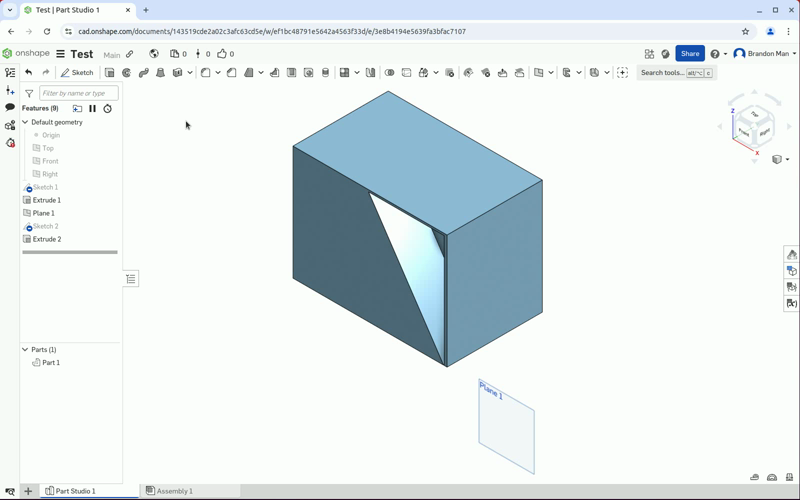
mouse_move(73, 189)
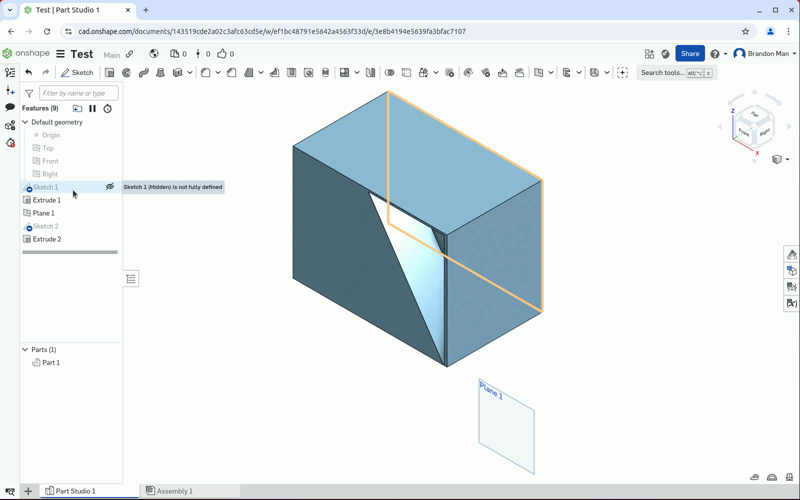
click(73, 189)